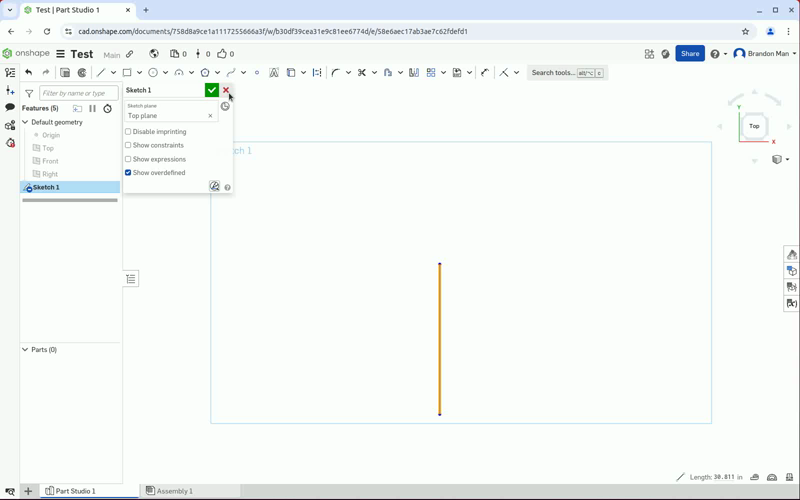
key(shift+h)
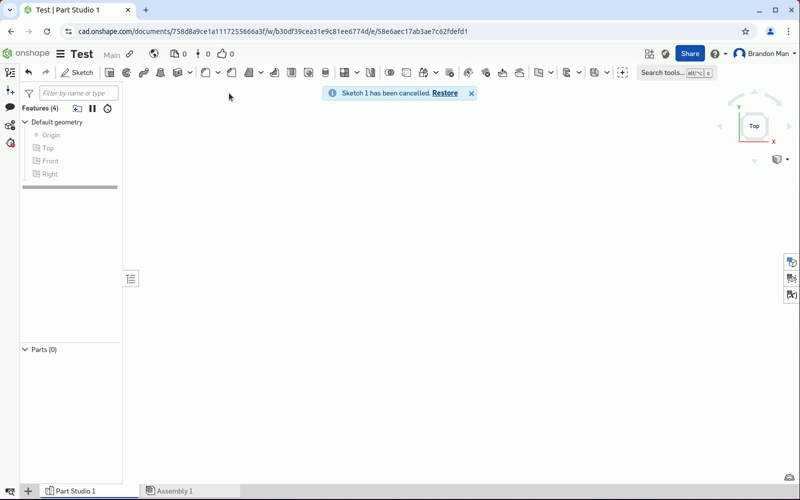
mouse_move(73, 352)
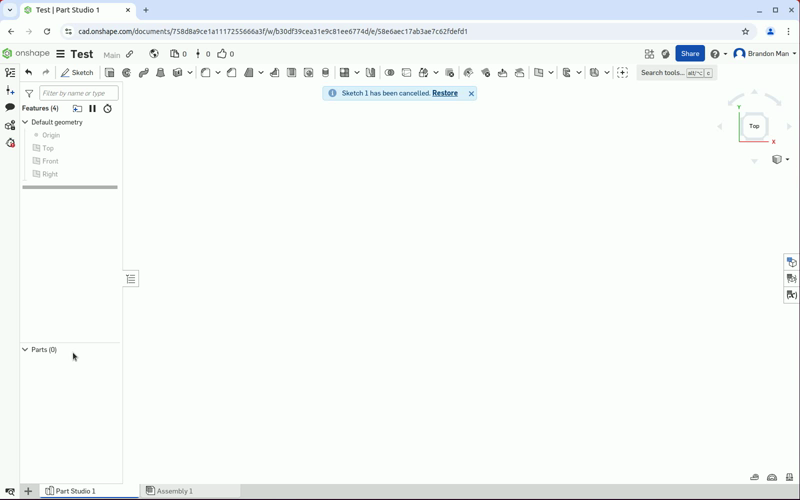
key(y)
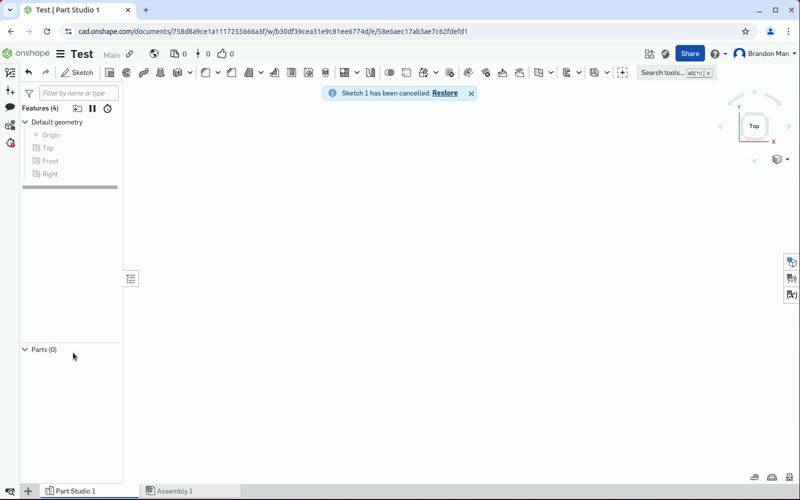
key(shift+p)
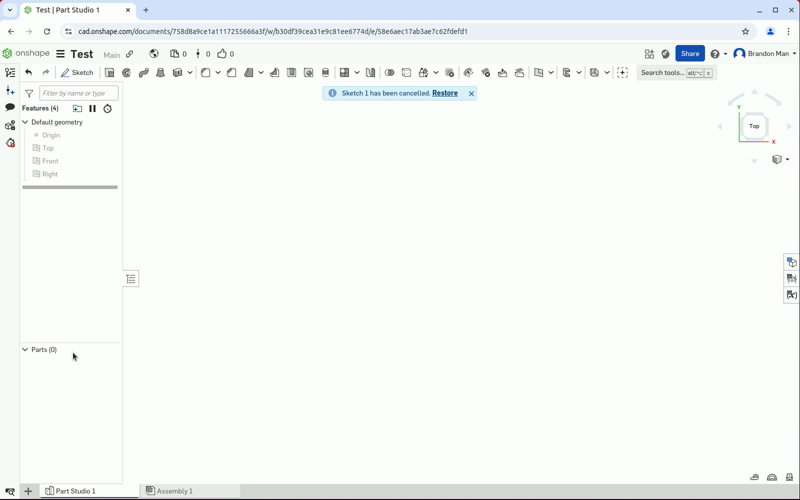
key(space)
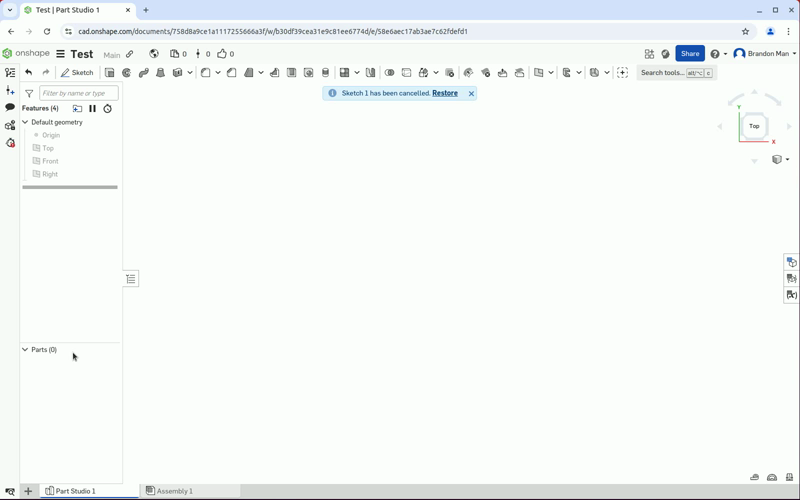
key_down(shift)
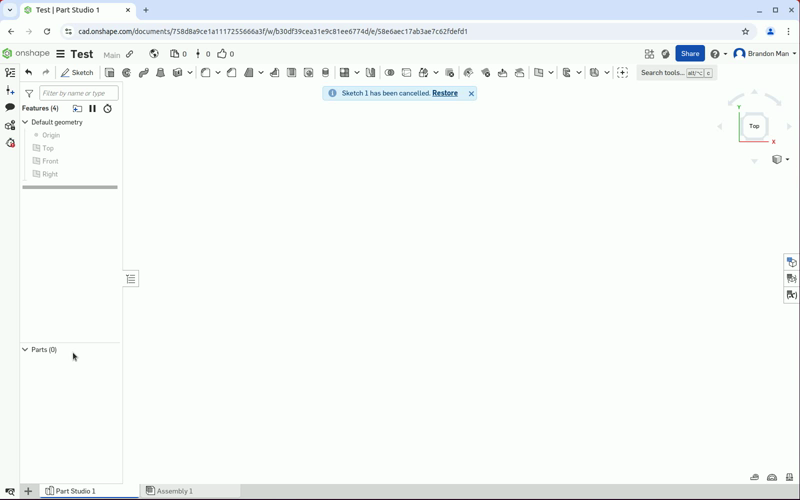
key(up)
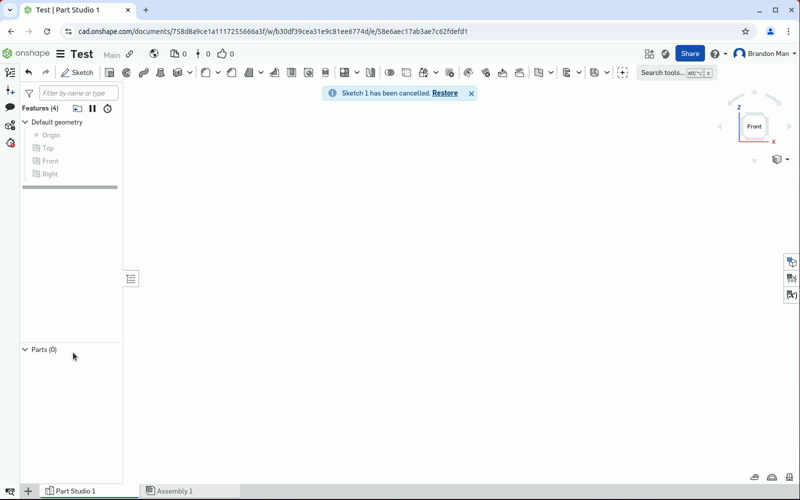
key_up(shift)
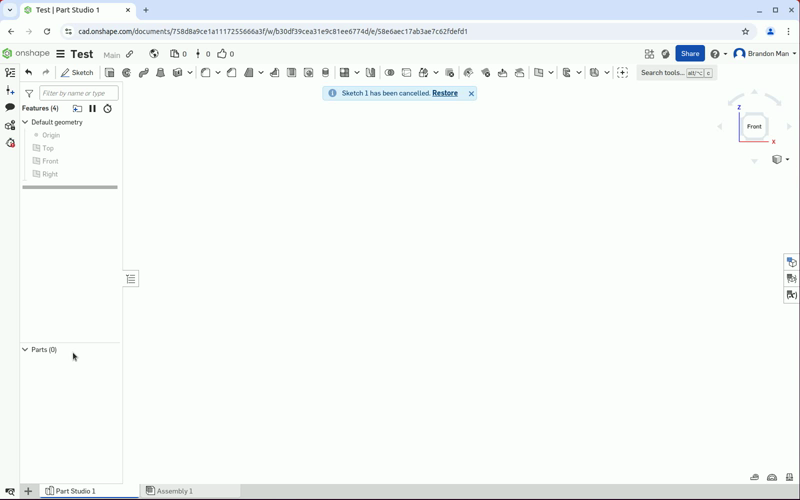
mouse_move(73, 352)
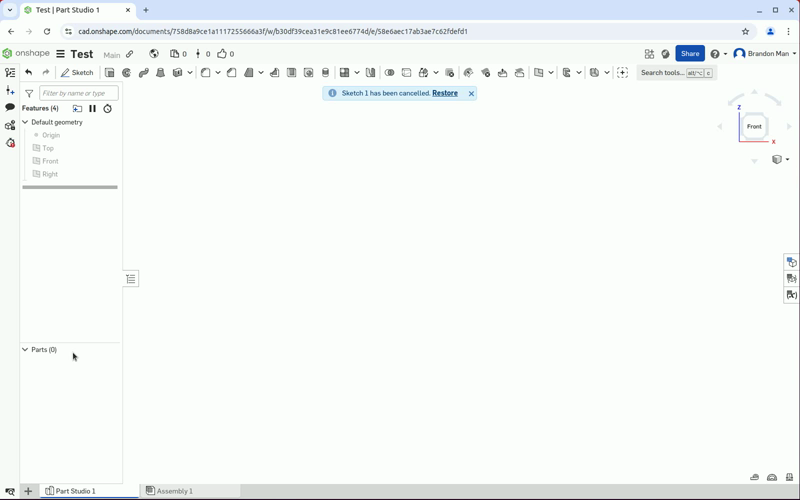
key(shift+y)
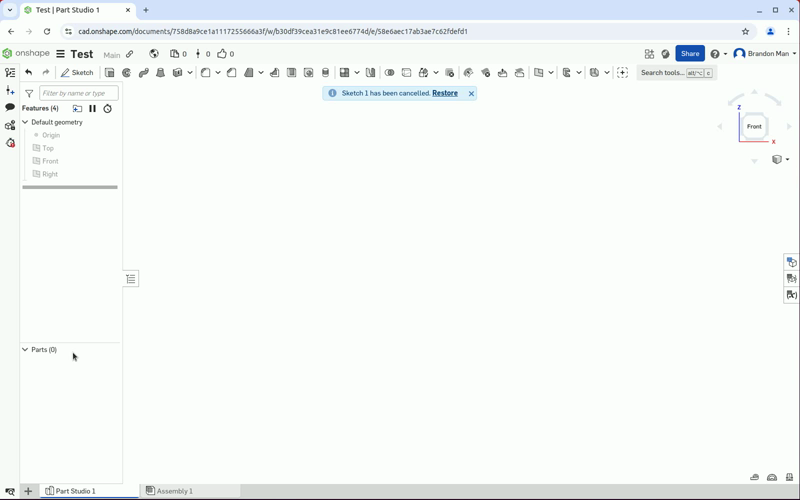
key(shift+s)
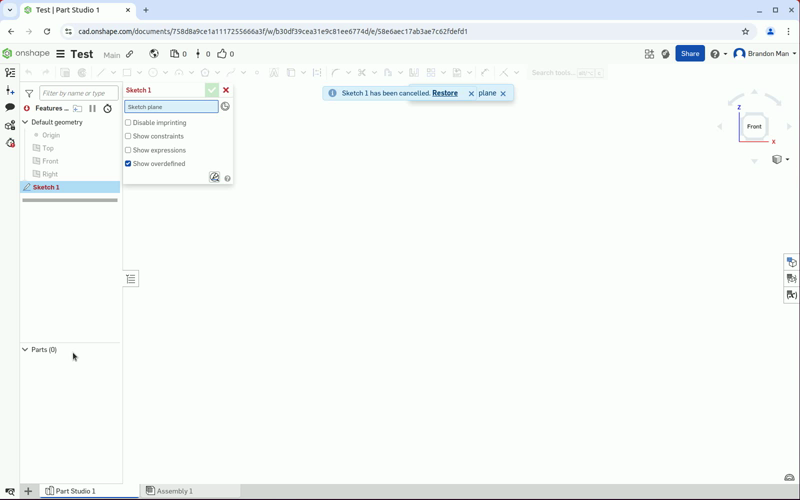
mouse_move(73, 163)
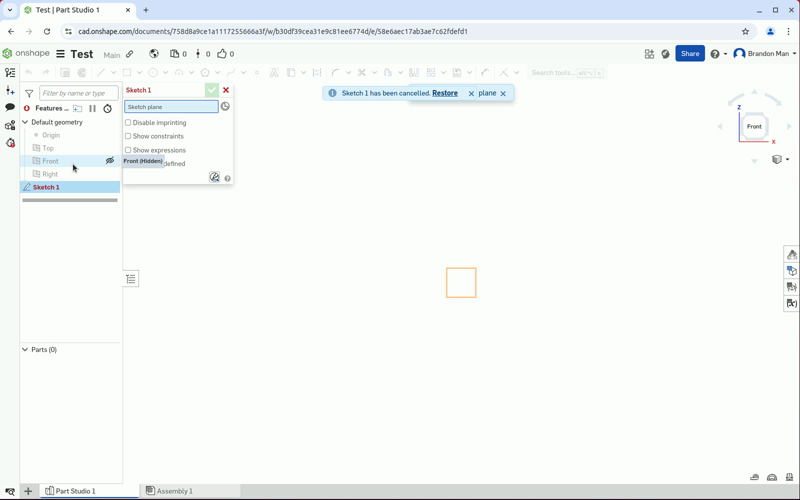
click(73, 163)
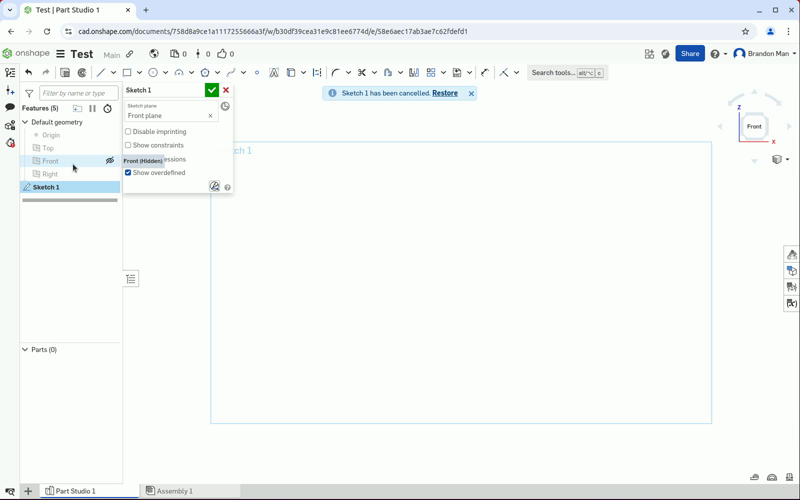
mouse_move(73, 352)
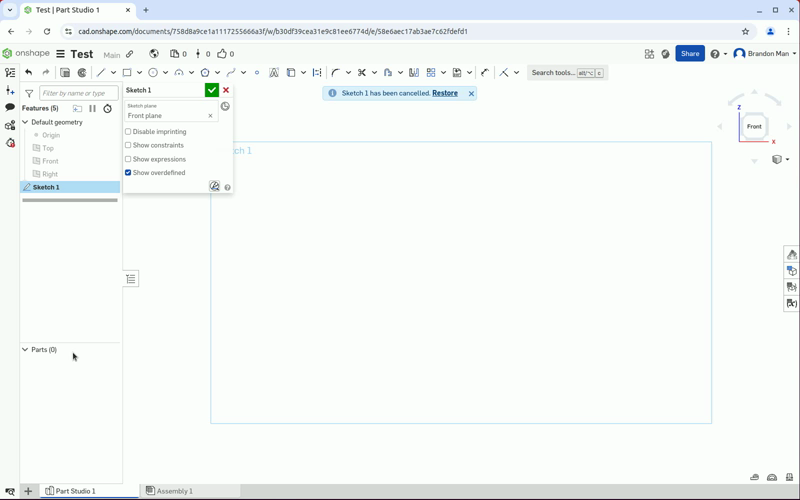
key(y)
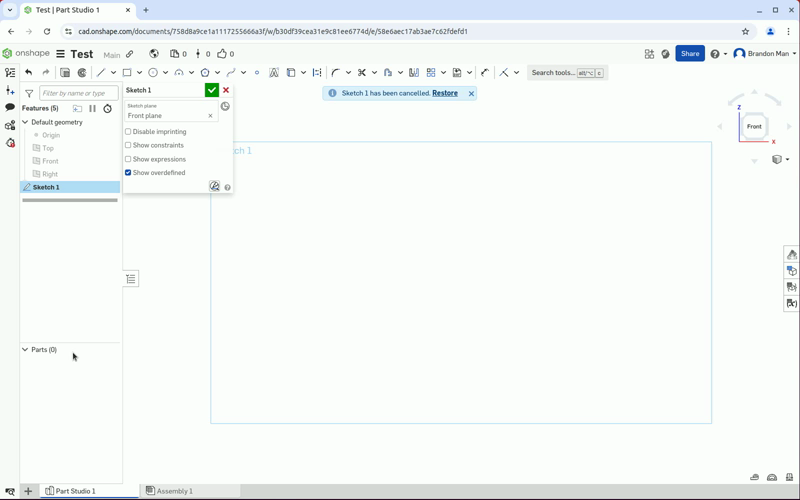
key(c)
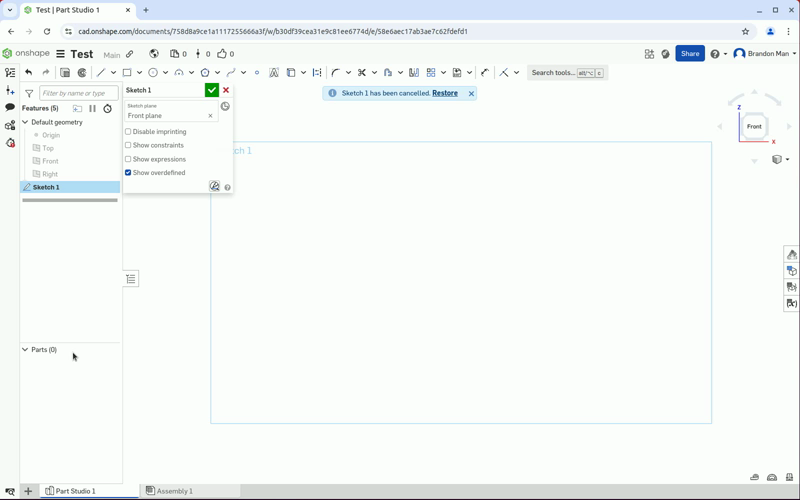
key_down(shift)
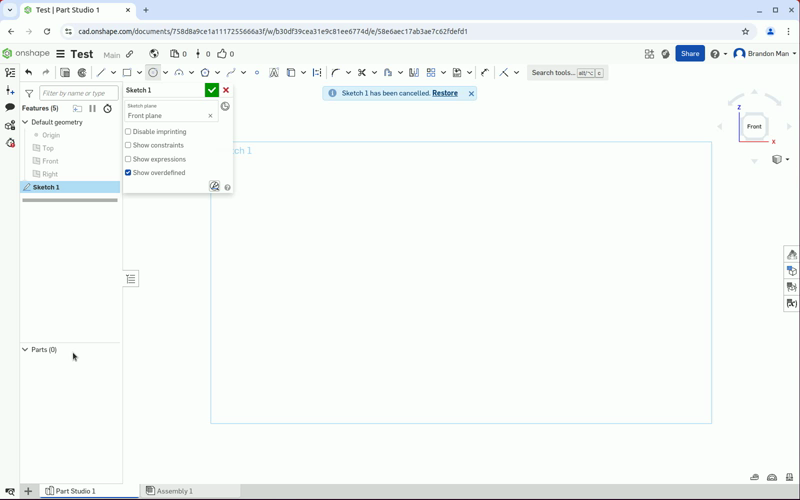
mouse_move(461, 282)
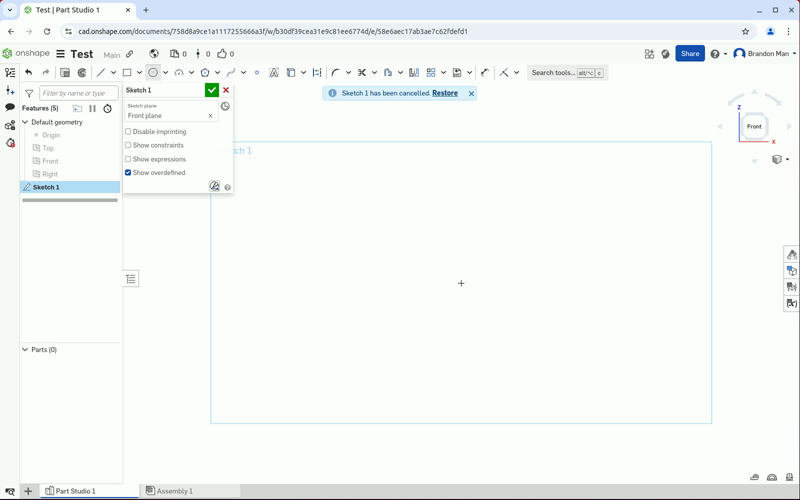
click(461, 282)
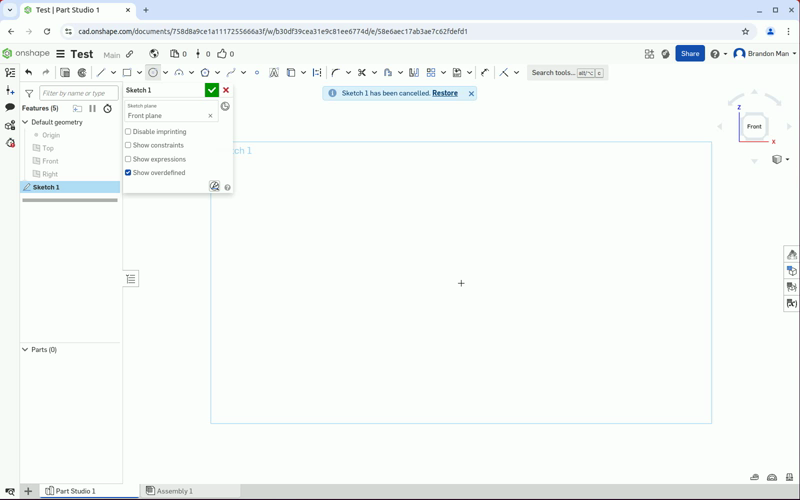
key_up(shift)
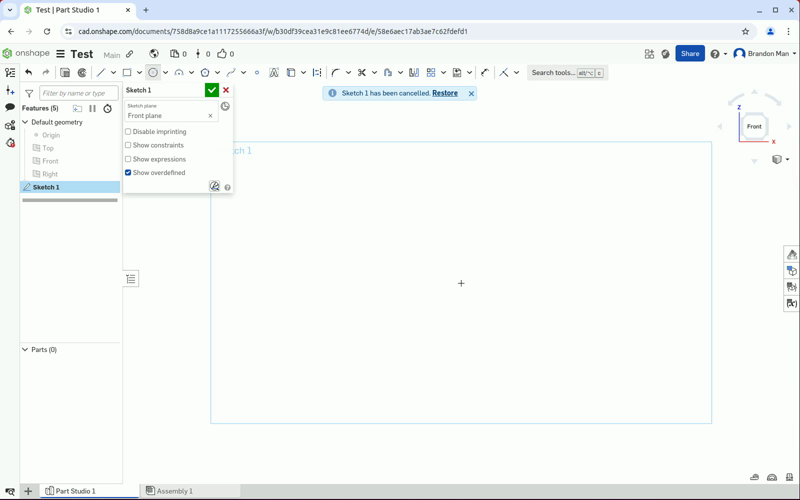
mouse_move(490, 282)
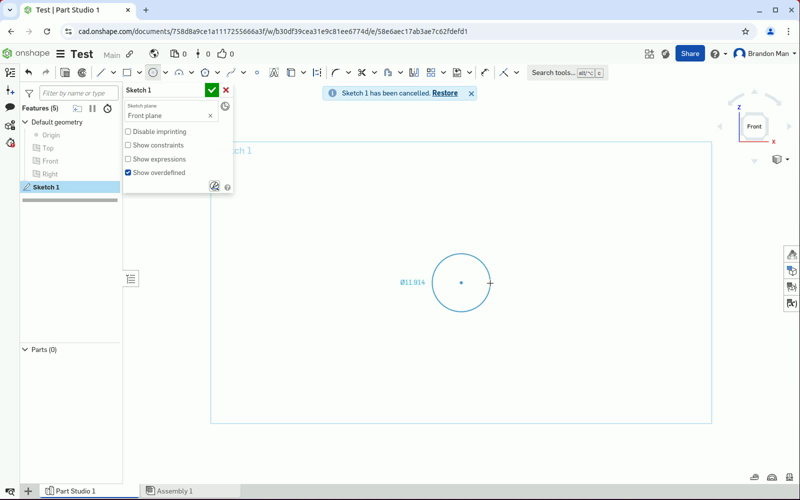
click(490, 282)
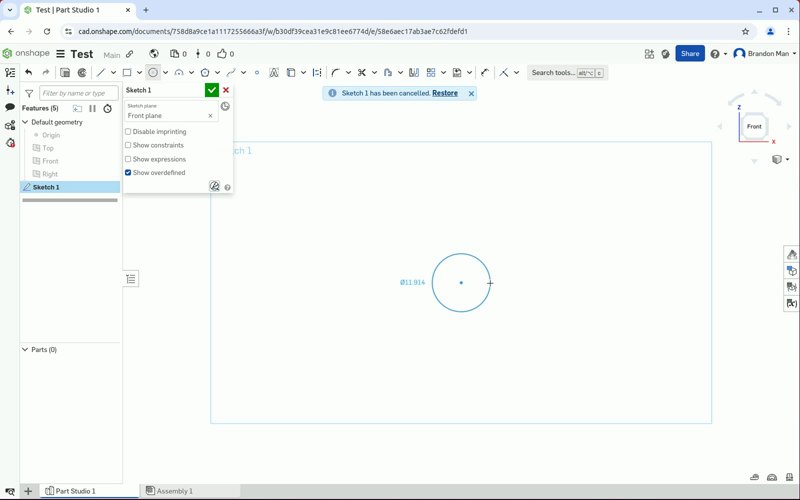
key(esc)
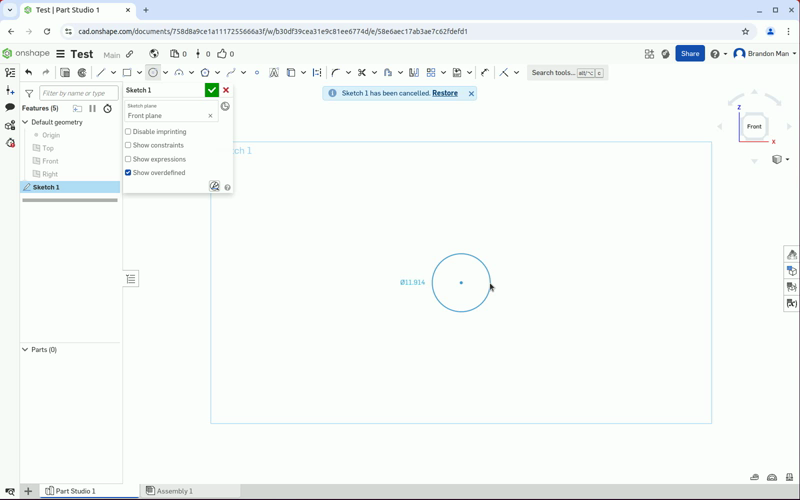
key(c)
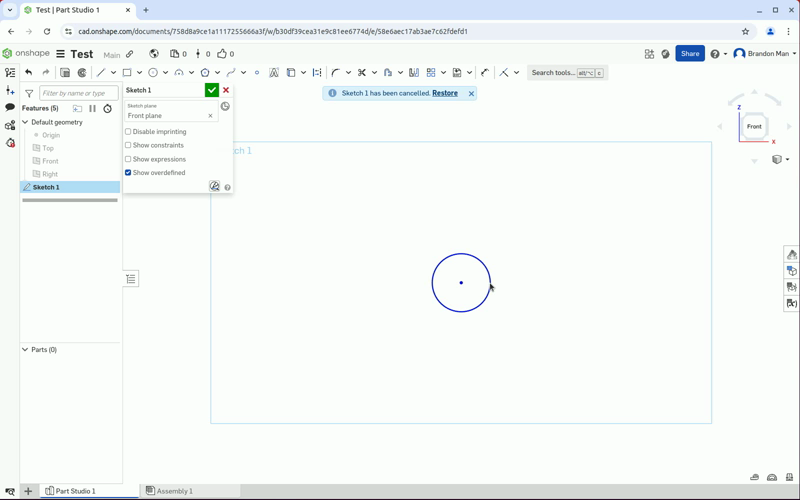
key_down(shift)
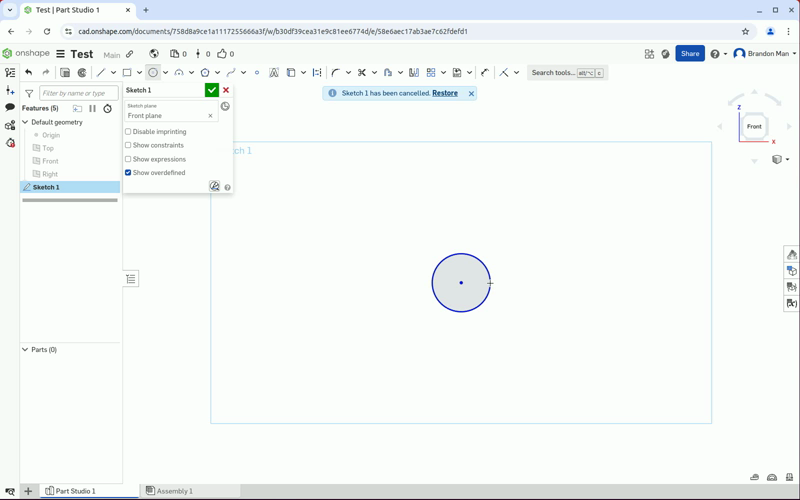
mouse_move(461, 282)
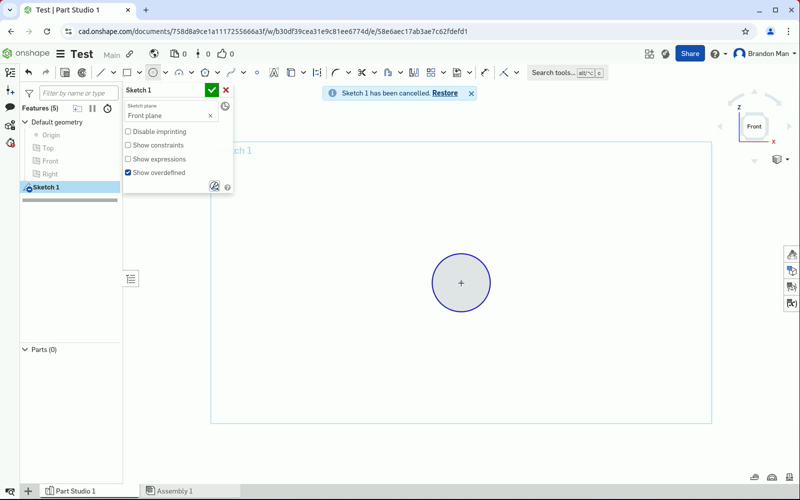
click(461, 282)
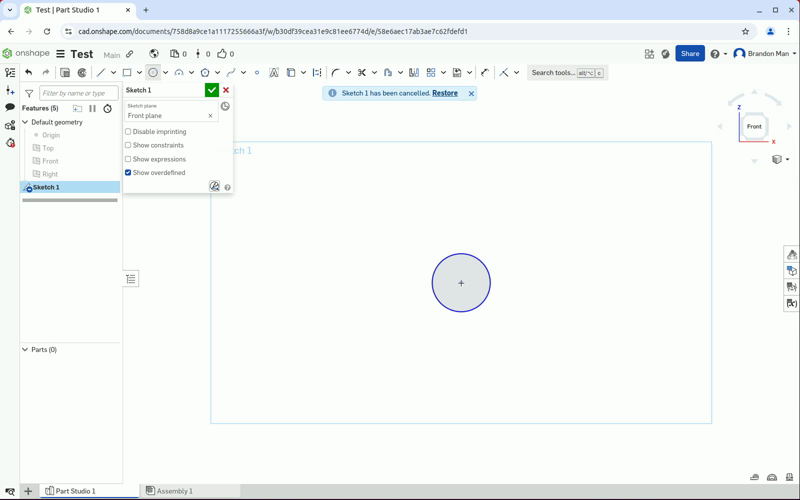
key_up(shift)
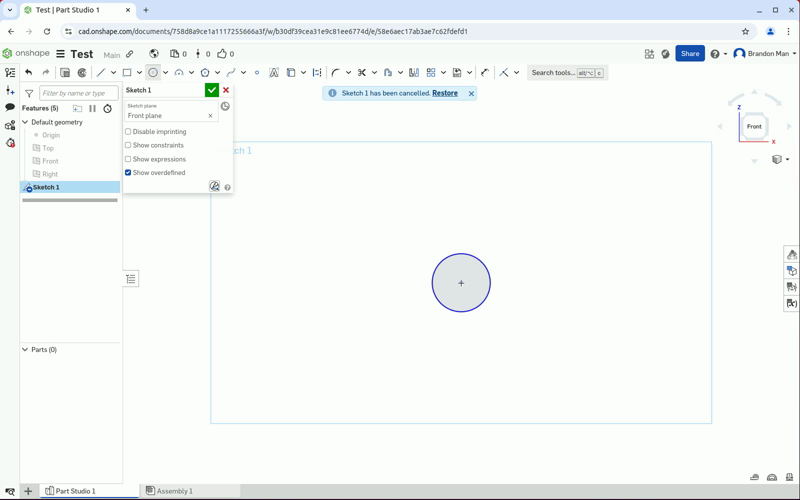
mouse_move(475, 282)
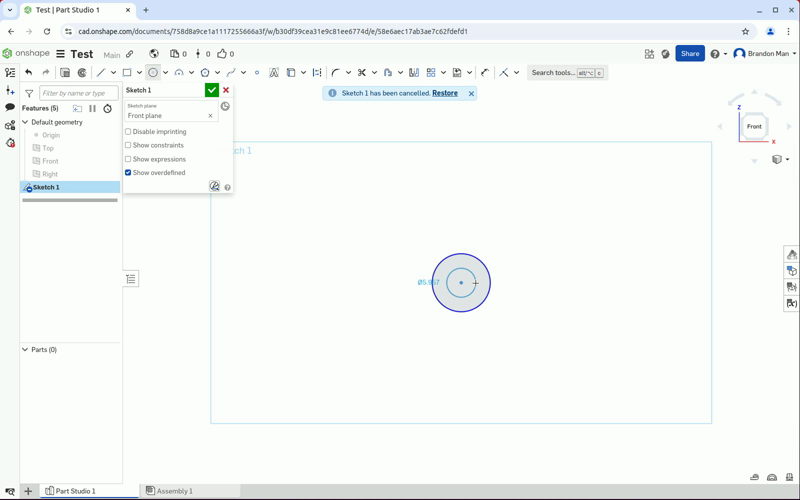
click(475, 282)
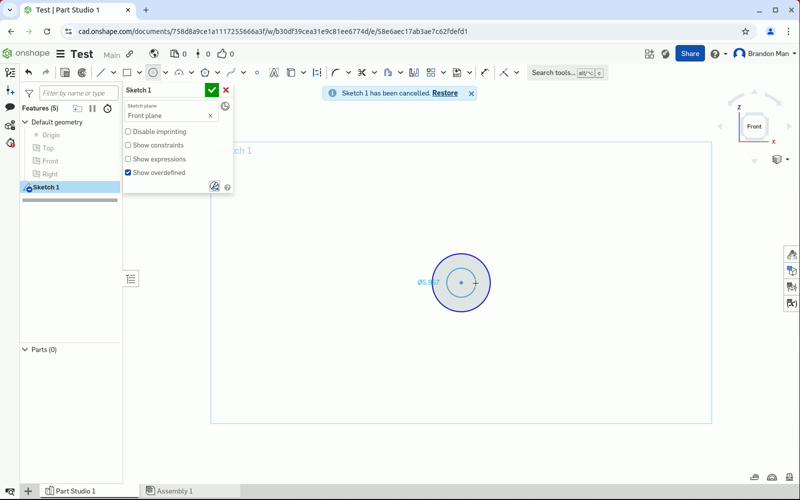
key(esc)
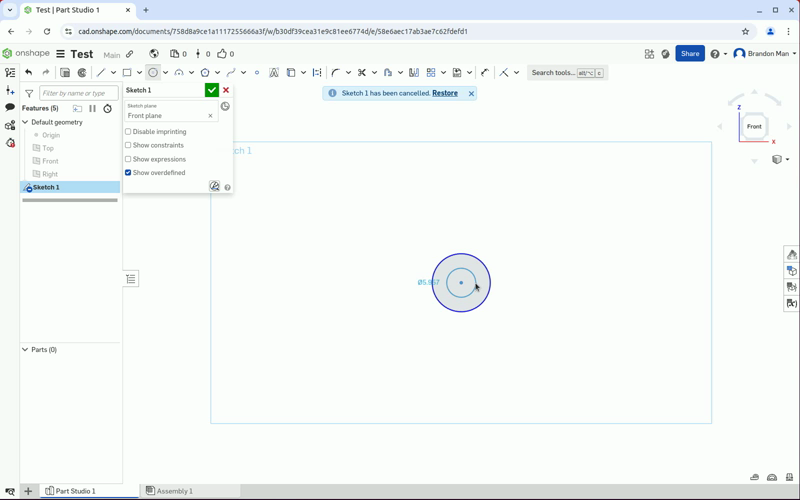
mouse_move(480, 284)
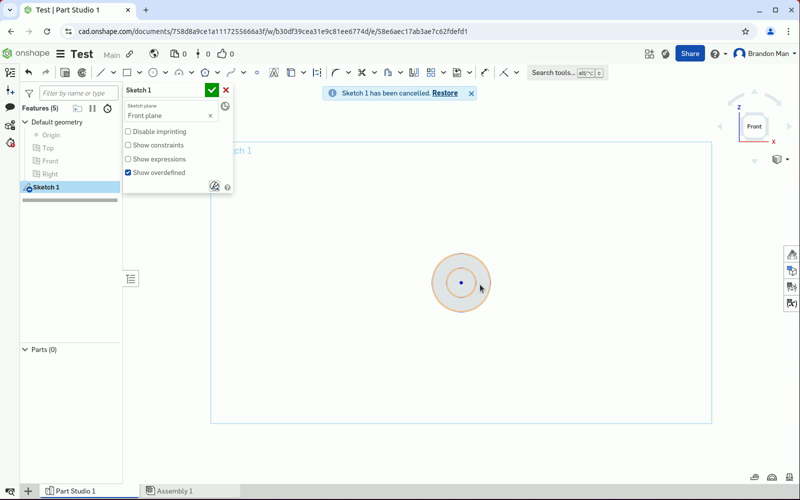
click(480, 284)
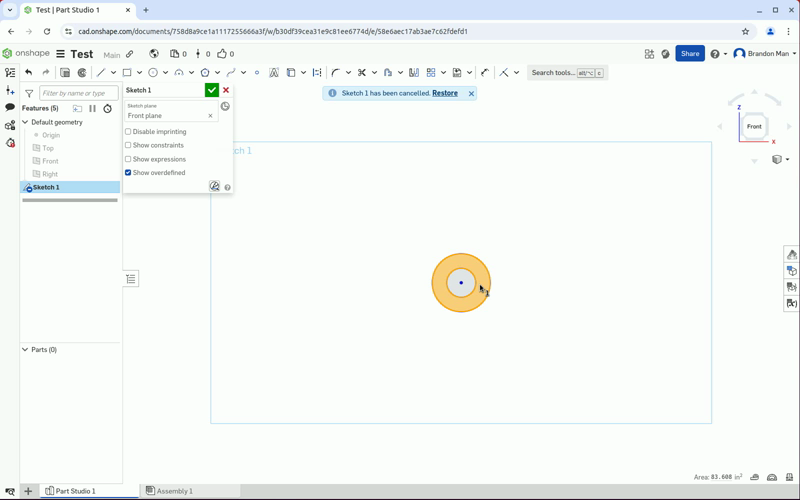
mouse_move(73, 352)
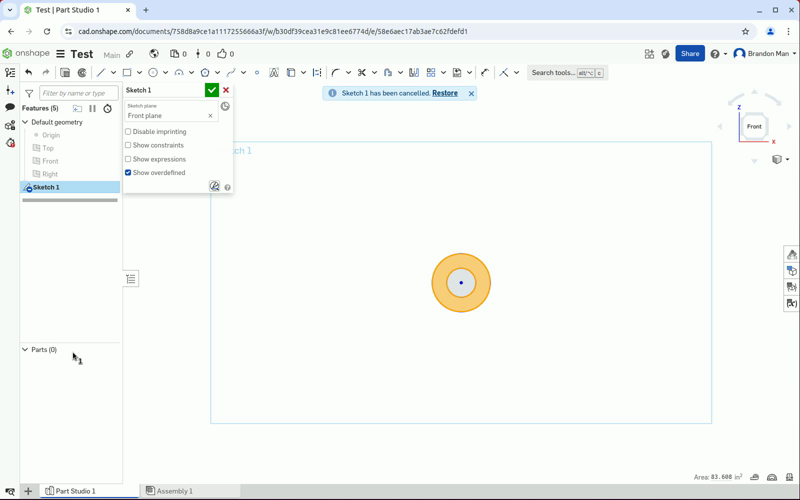
key(shift+y)
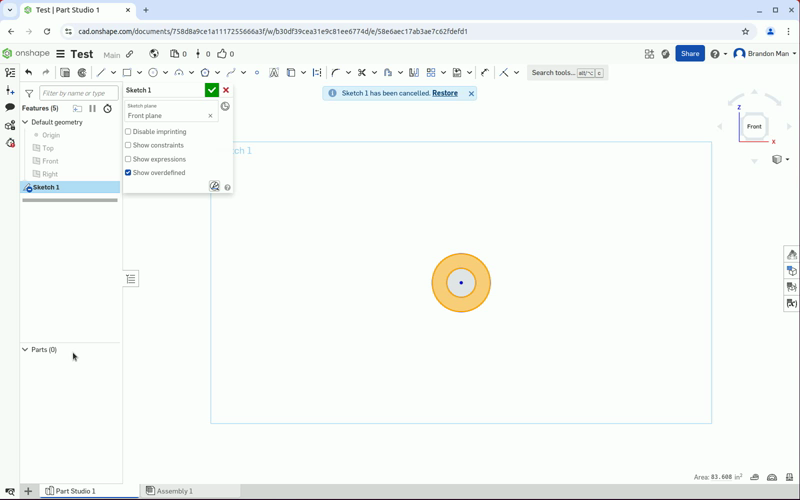
key(shift+e)
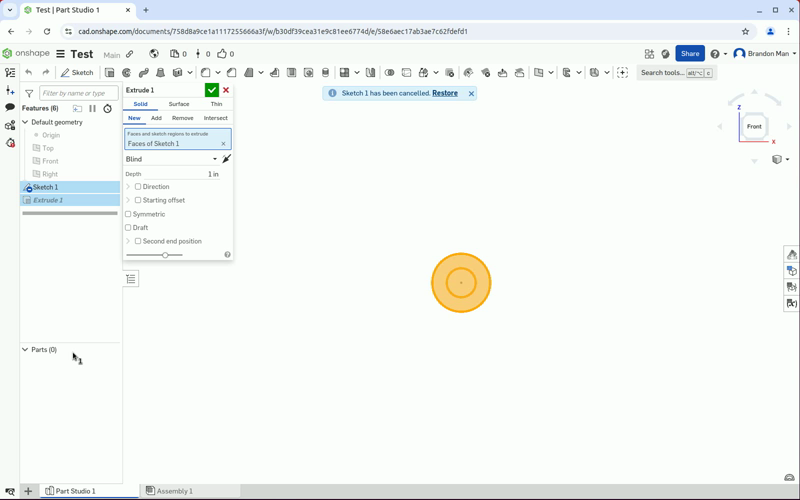
mouse_move(143, 106)
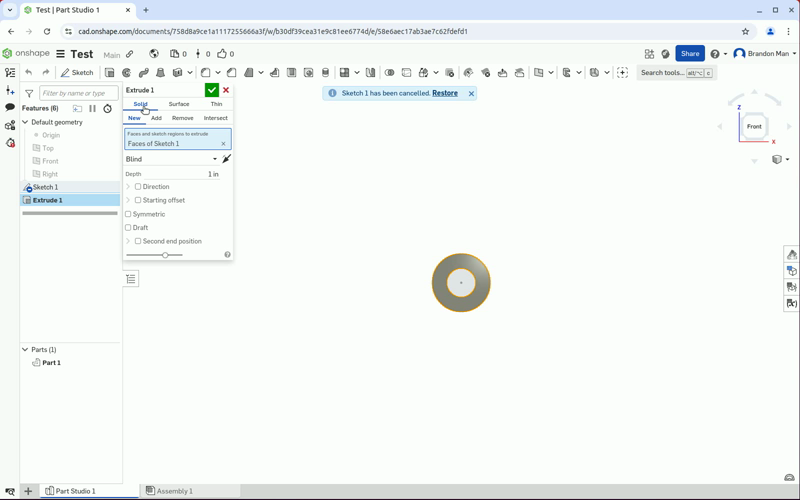
click(143, 106)
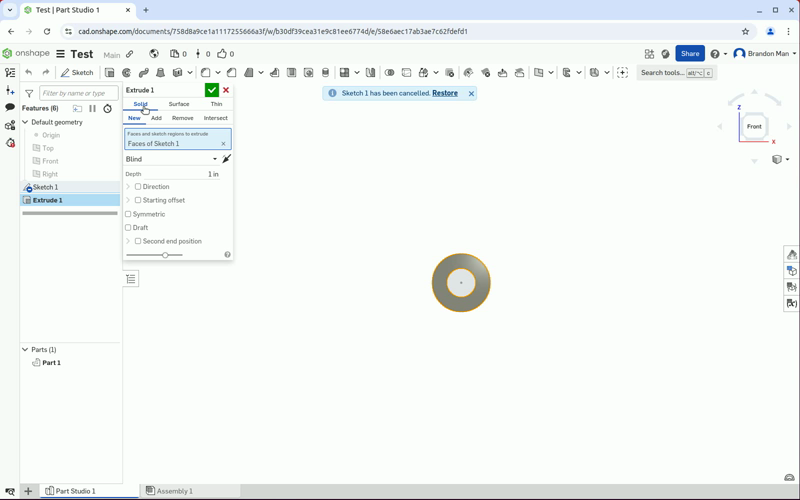
mouse_move(137, 120)
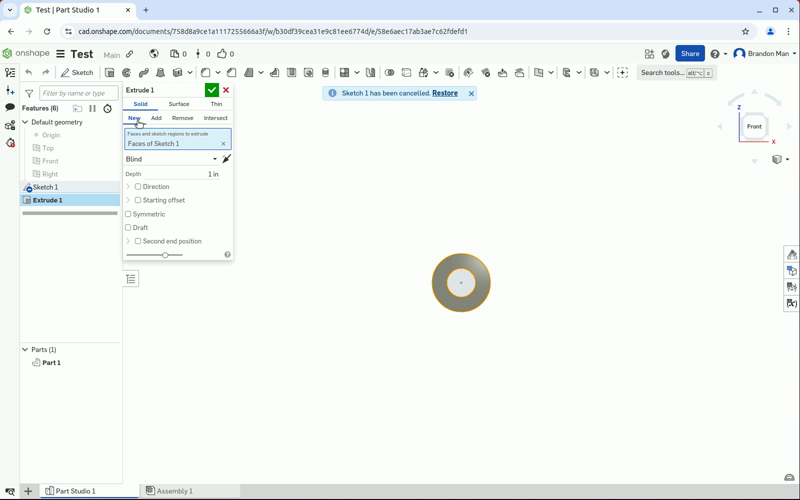
click(137, 120)
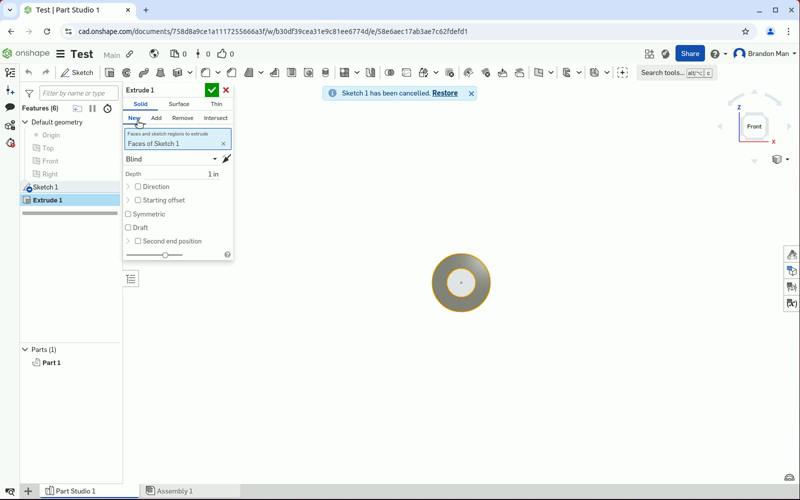
key(tab, 4)
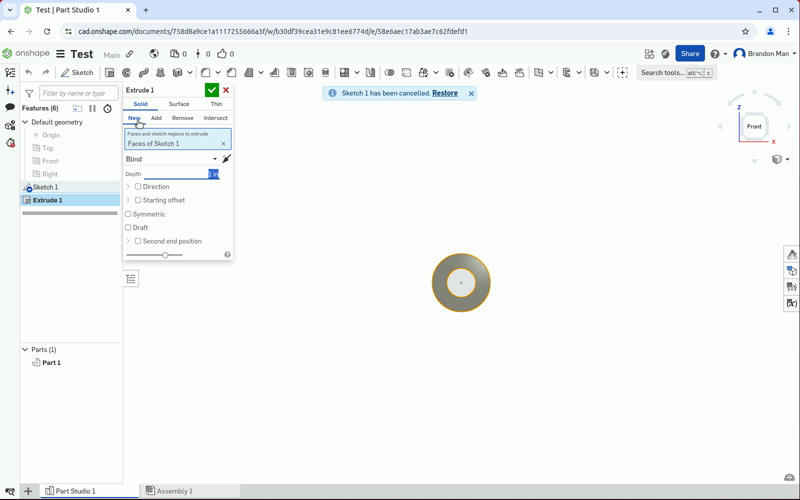
text(5.777)
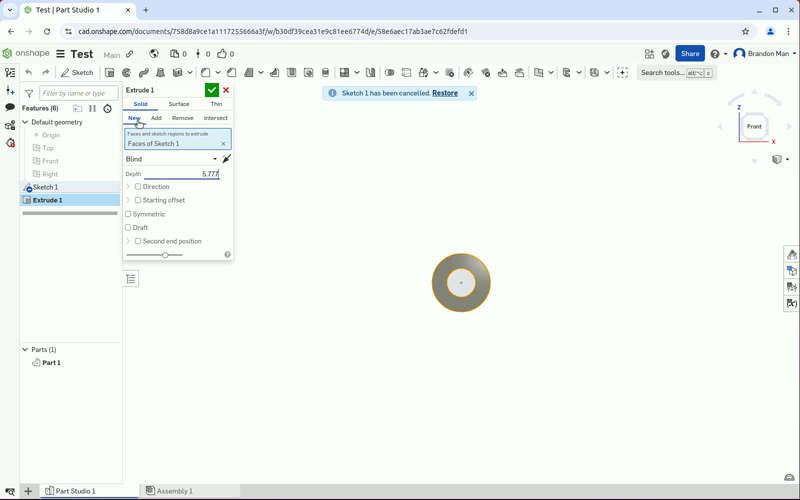
key(enter)
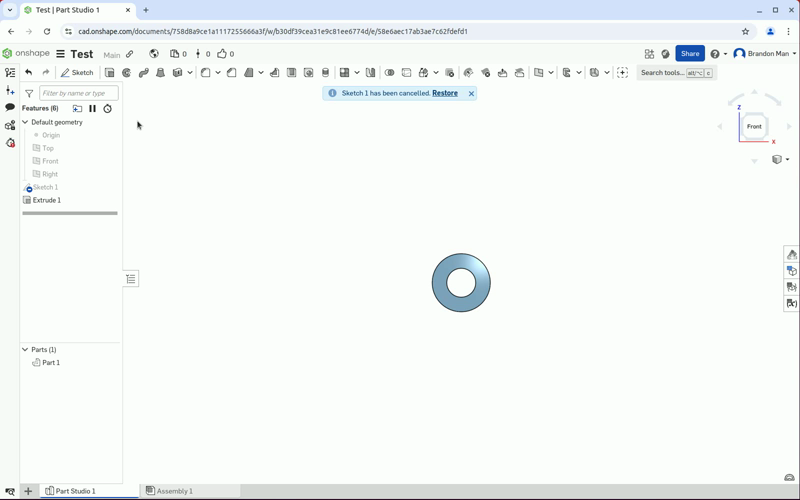
key(shift+h)
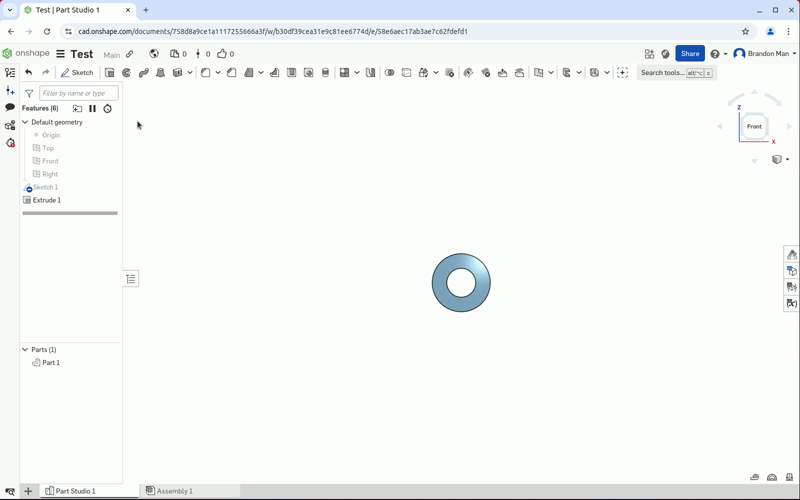
key(shift+h)
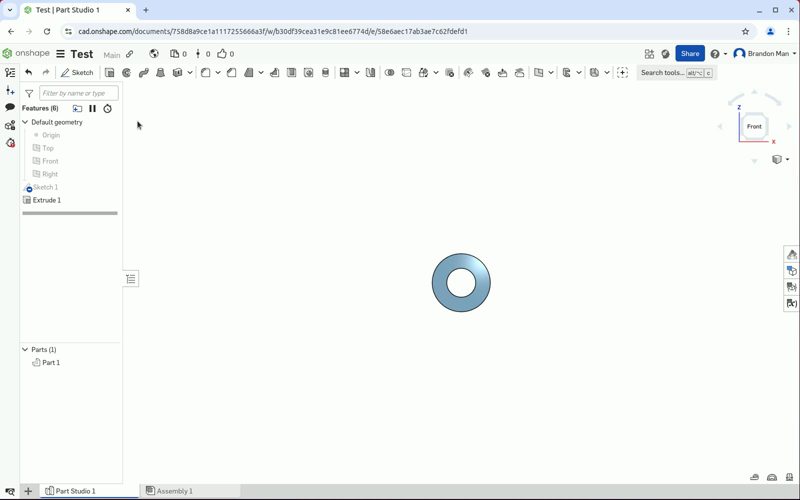
mouse_move(73, 189)
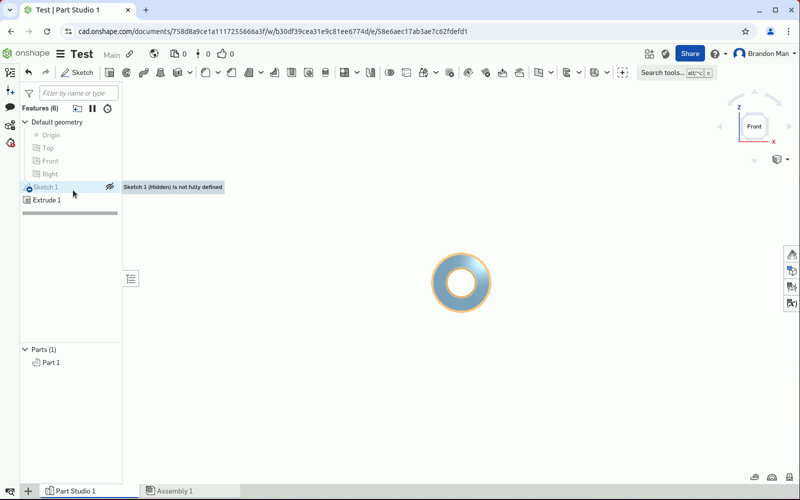
click(73, 189)
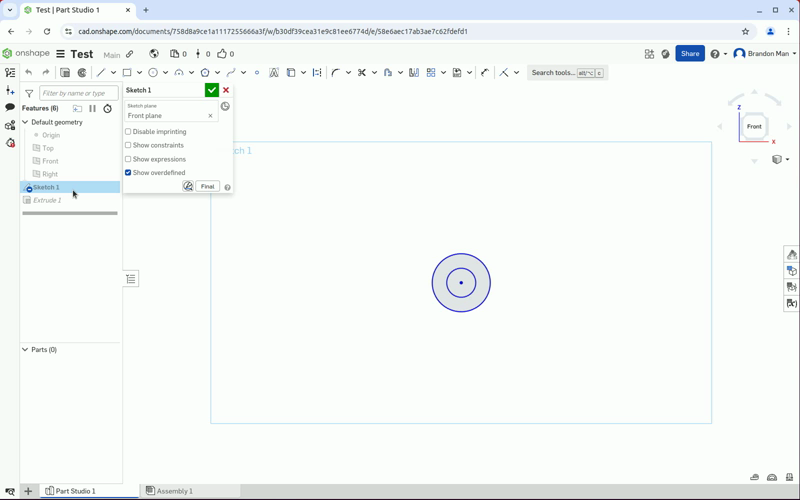
mouse_move(229, 92)
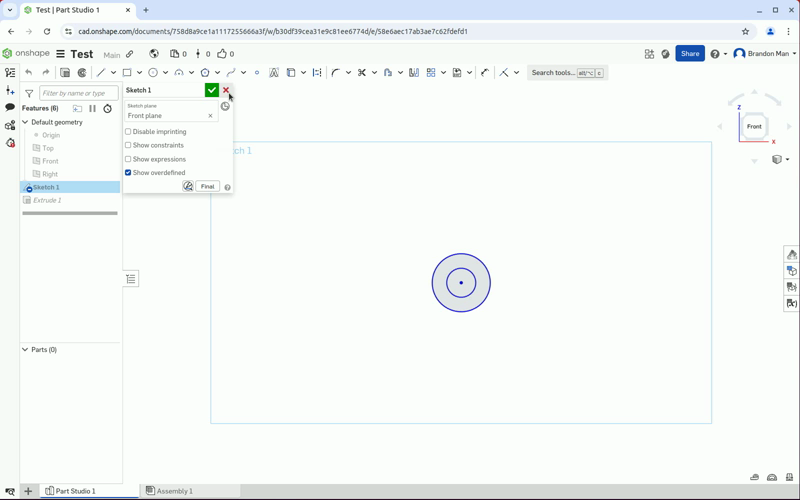
click(229, 92)
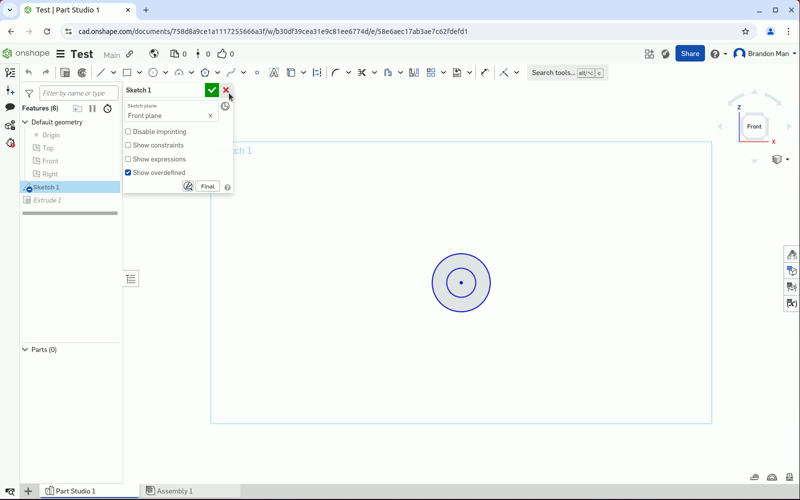
key(shift+s)
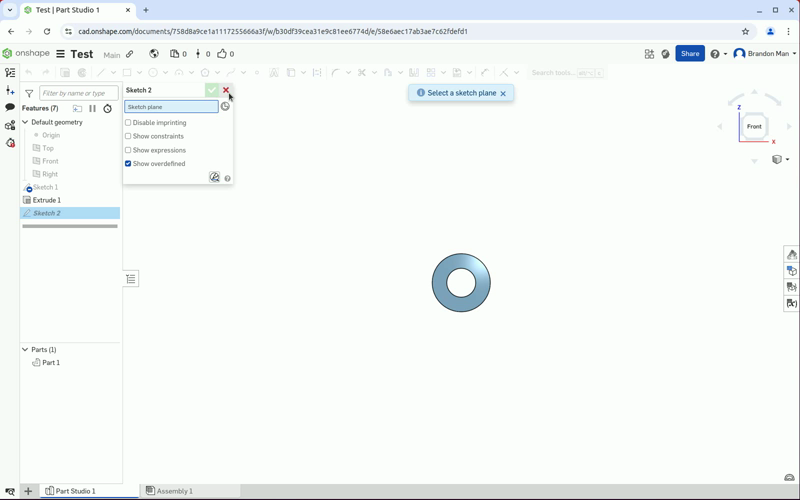
mouse_move(73, 163)
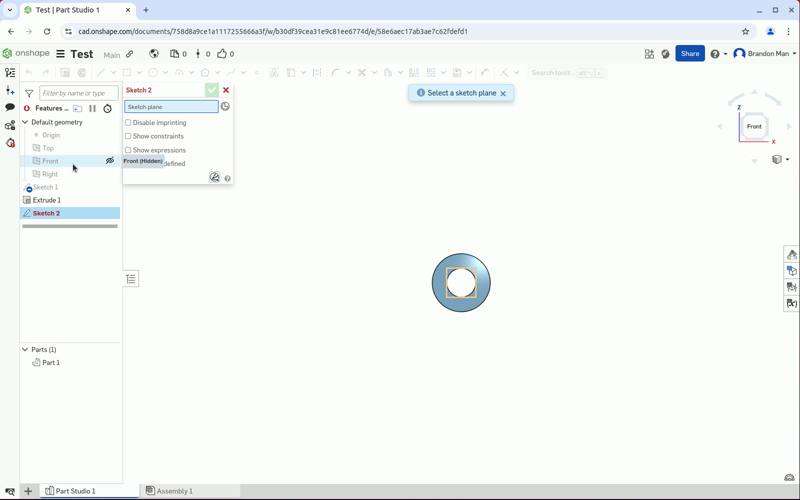
click(73, 163)
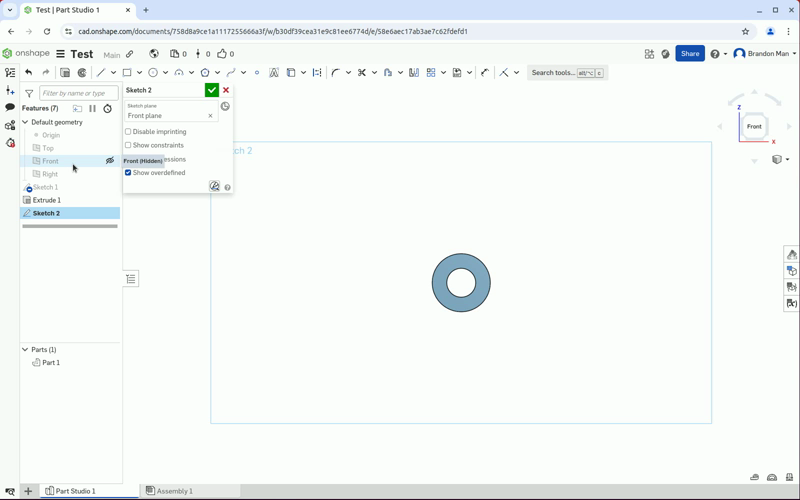
mouse_move(73, 352)
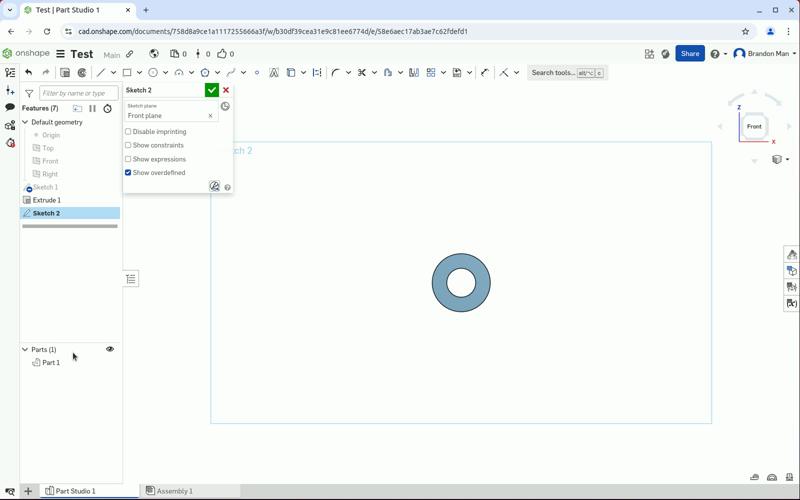
key(y)
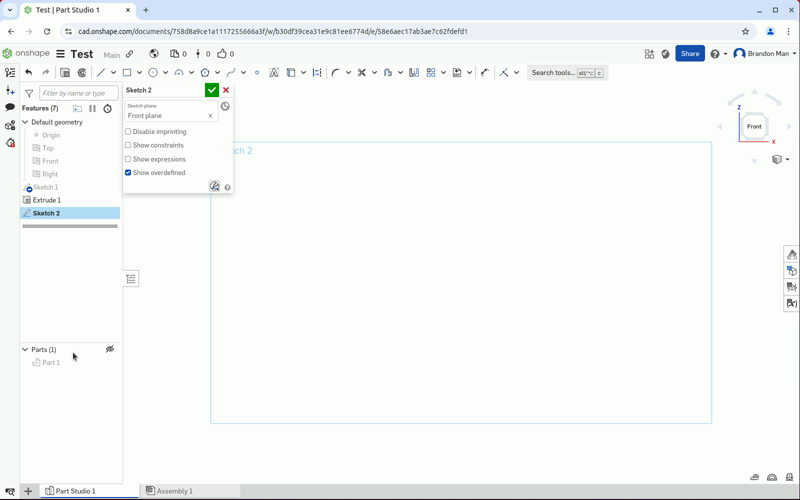
key(l)
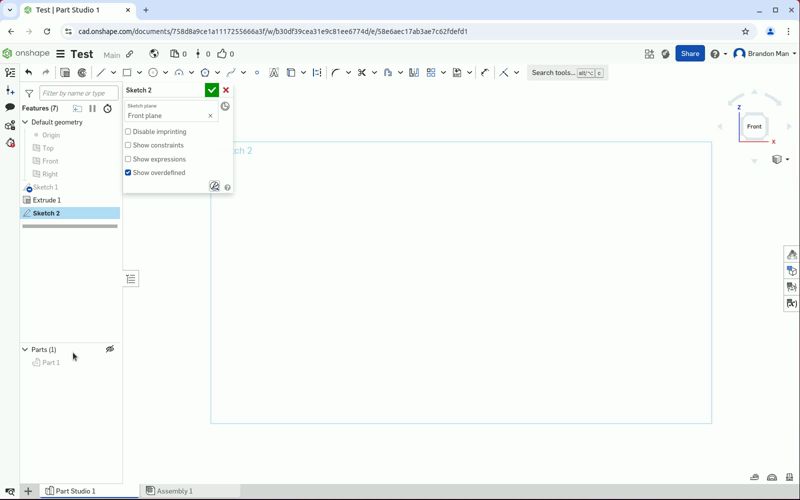
key_down(shift)
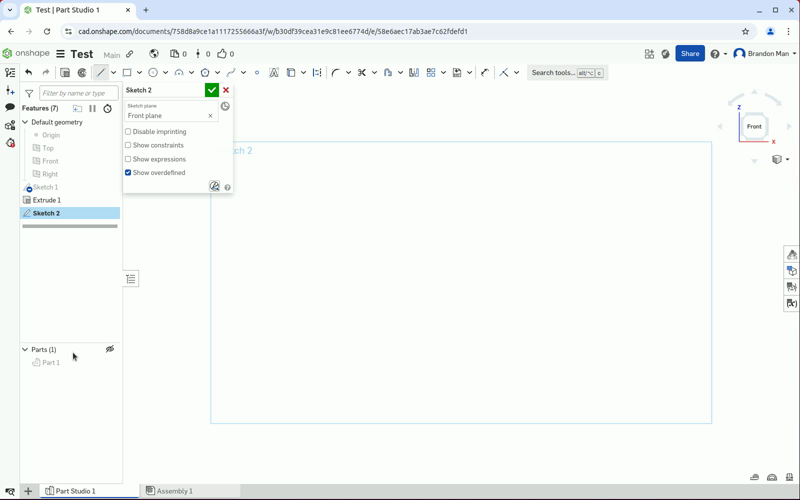
mouse_move(460, 311)
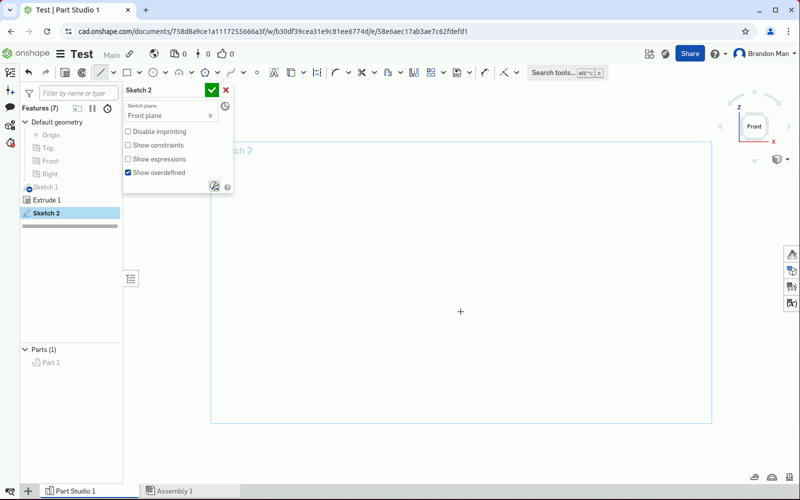
click(460, 311)
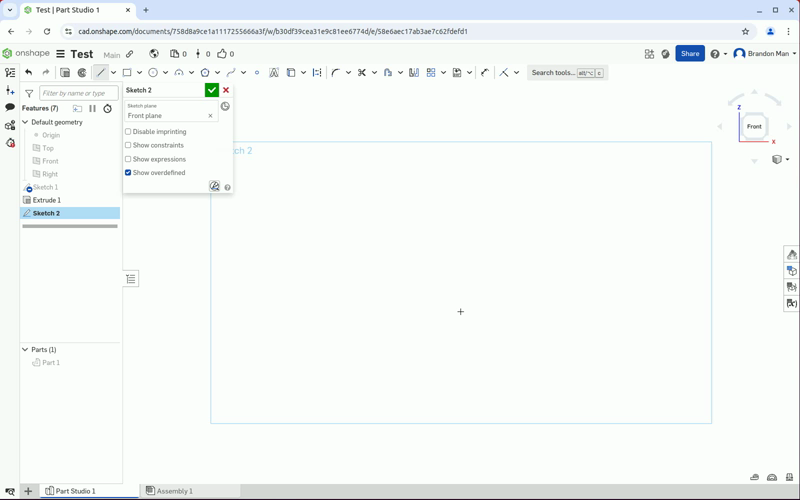
key_up(shift)
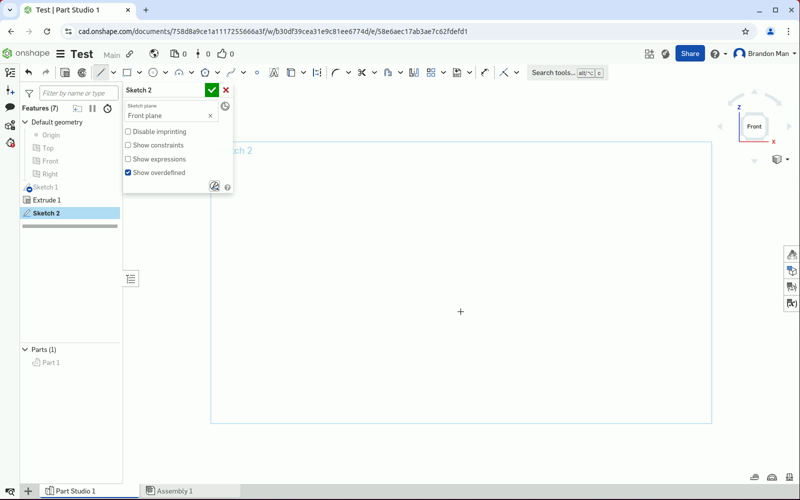
key_down(shift)
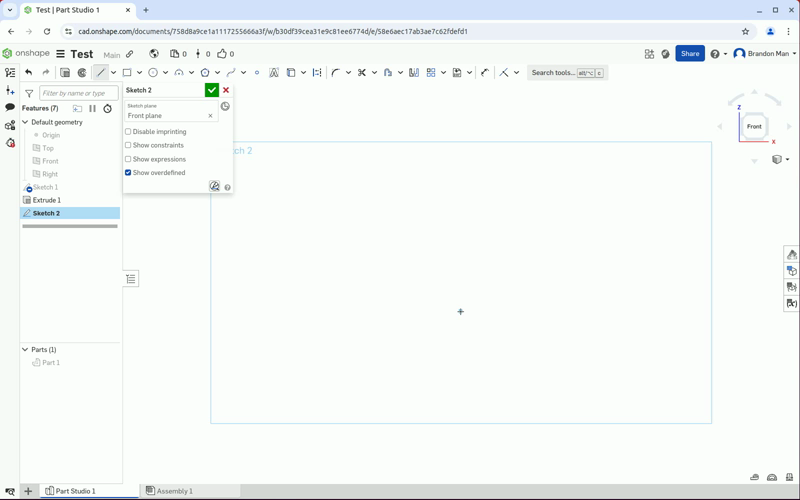
mouse_move(545, 311)
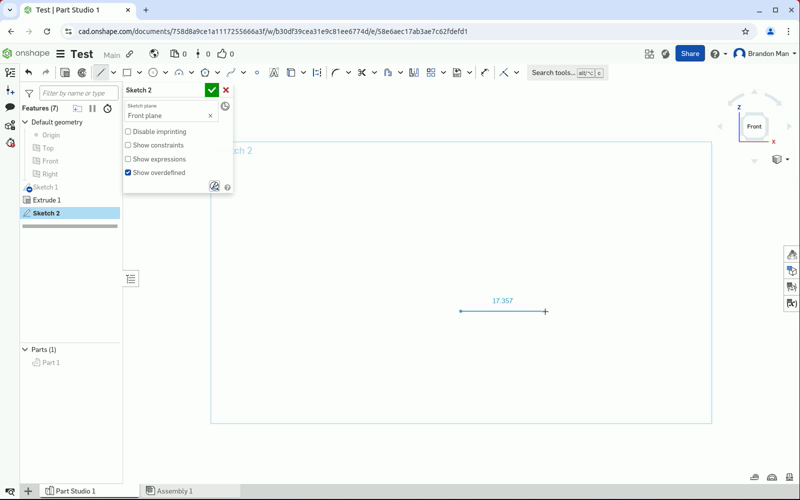
click(545, 311)
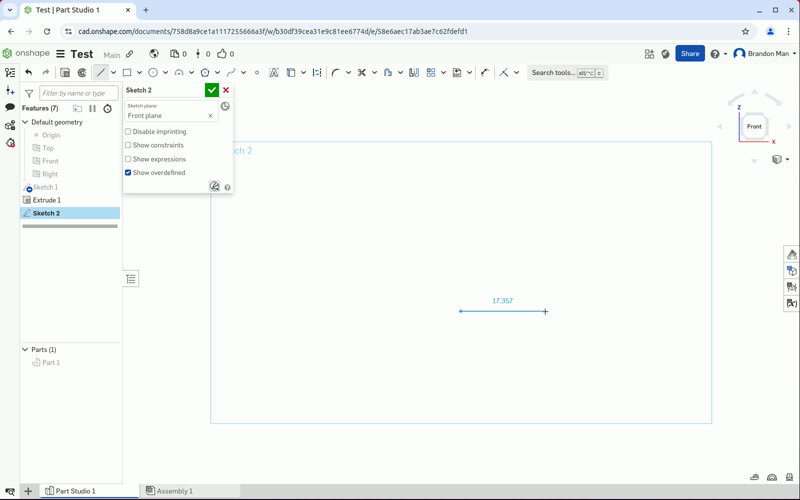
key_up(shift)
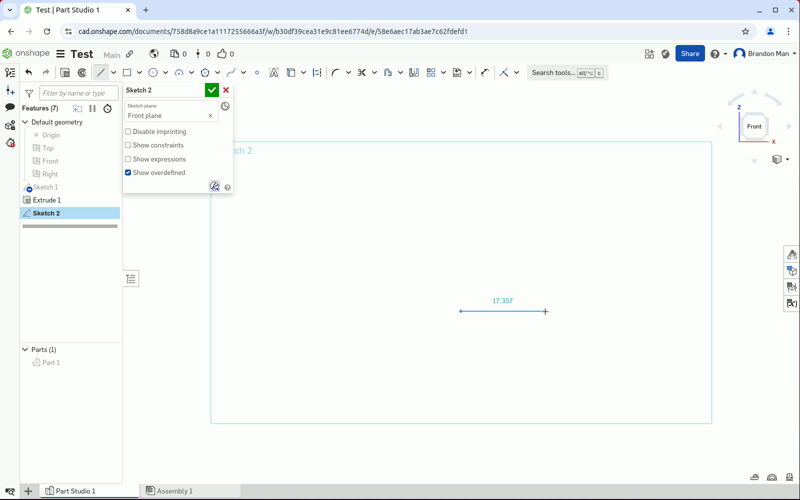
key(esc)
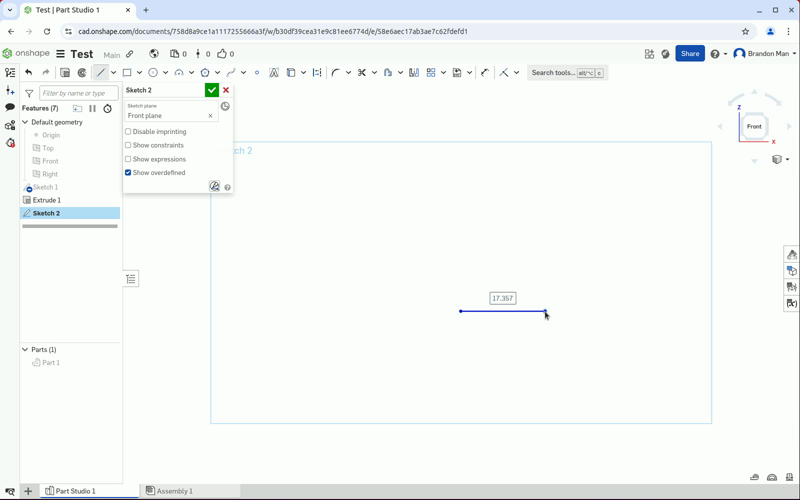
key(a)
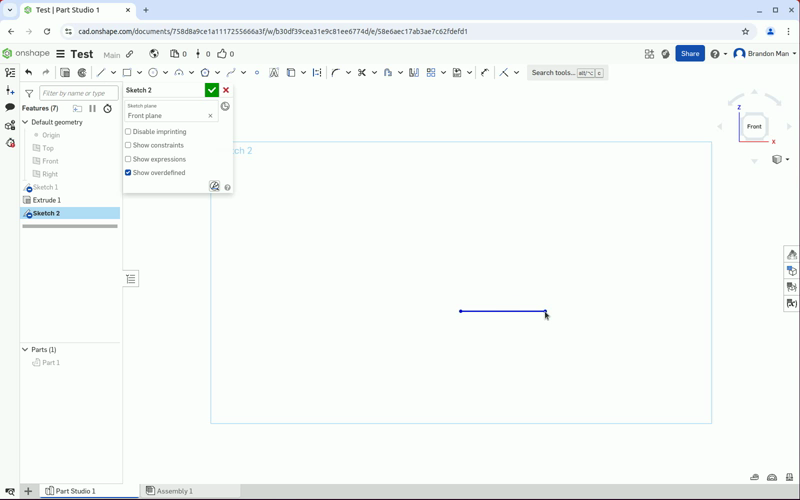
mouse_move(545, 311)
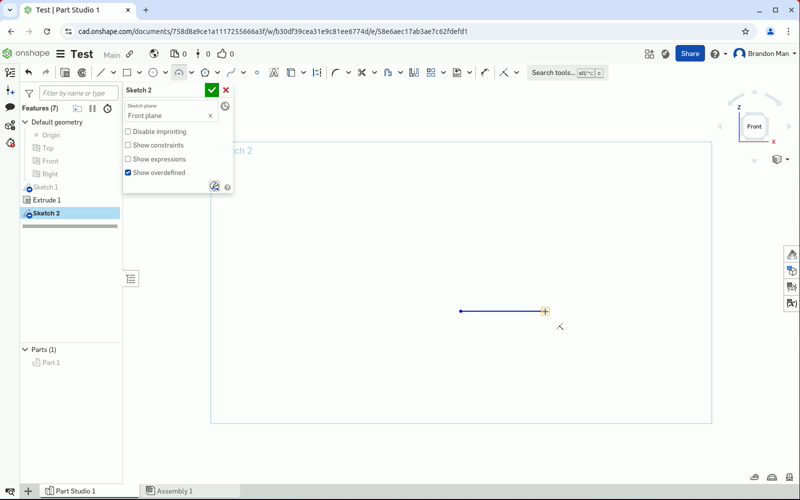
click(545, 311)
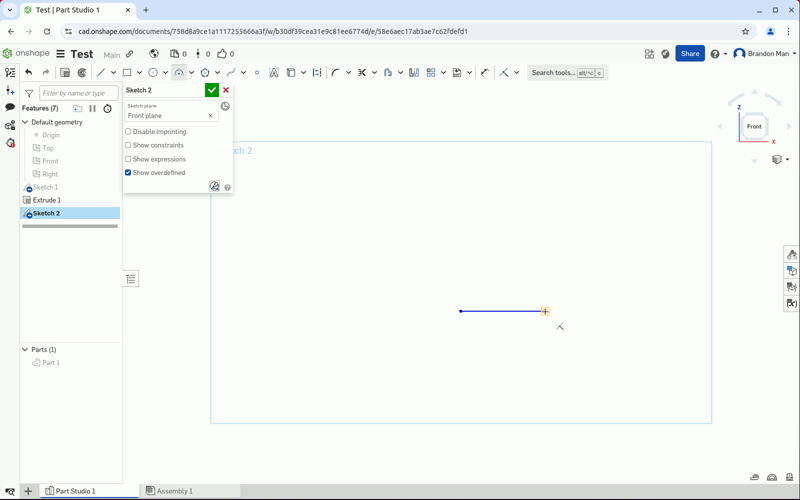
key_down(shift)
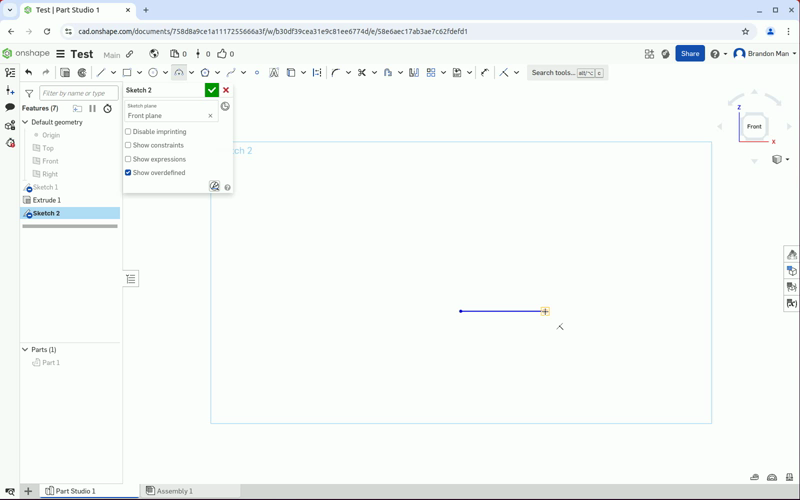
mouse_move(545, 255)
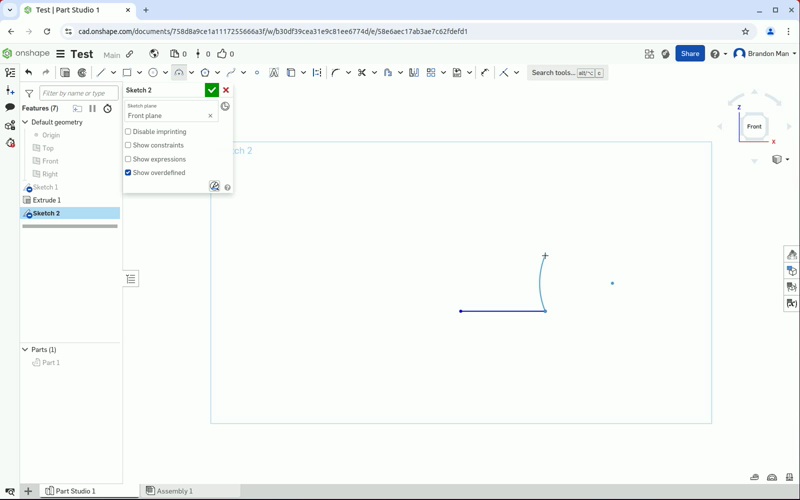
click(545, 255)
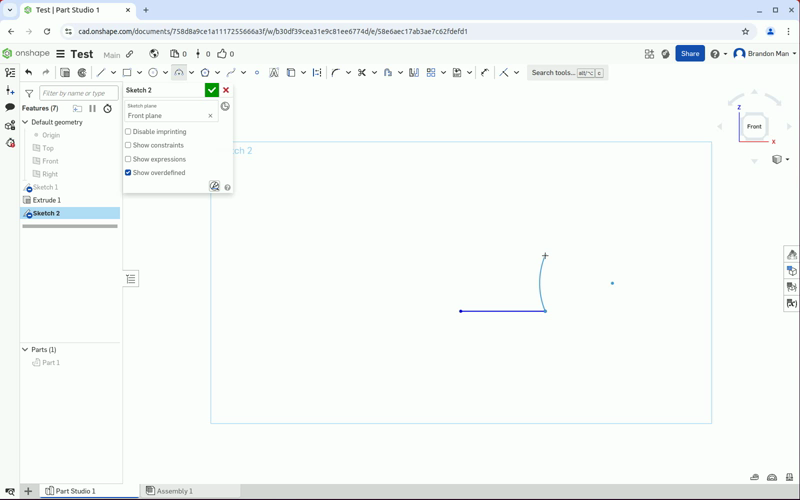
mouse_move(517, 282)
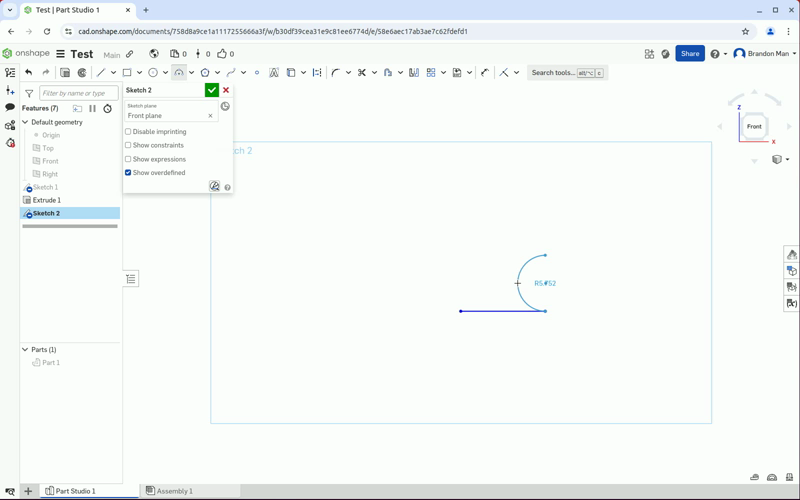
click(517, 282)
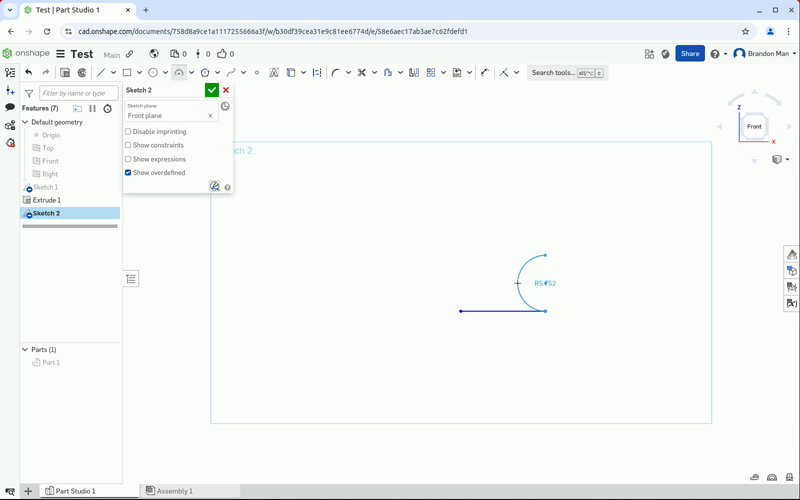
key_up(shift)
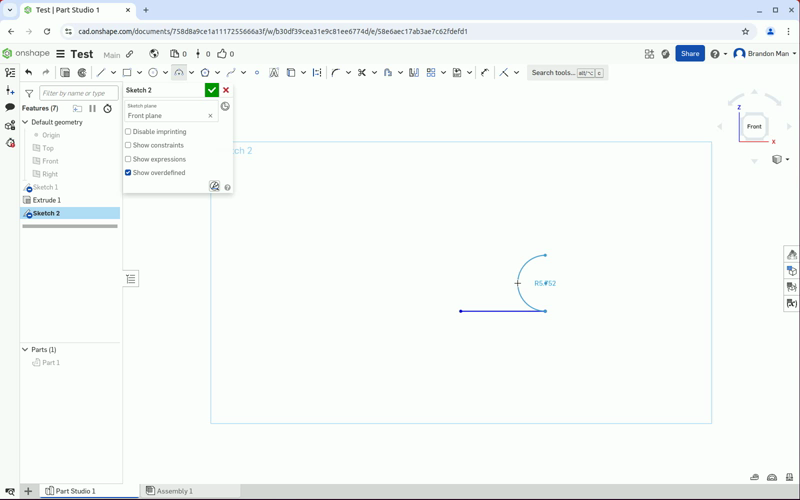
key(esc)
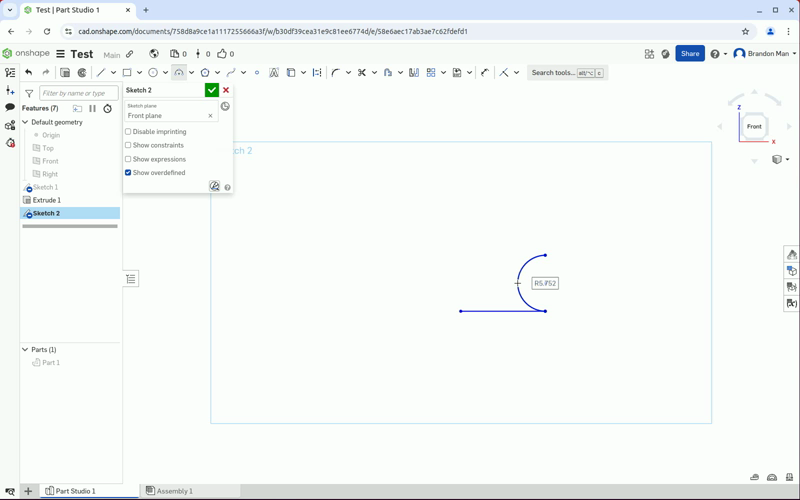
key(l)
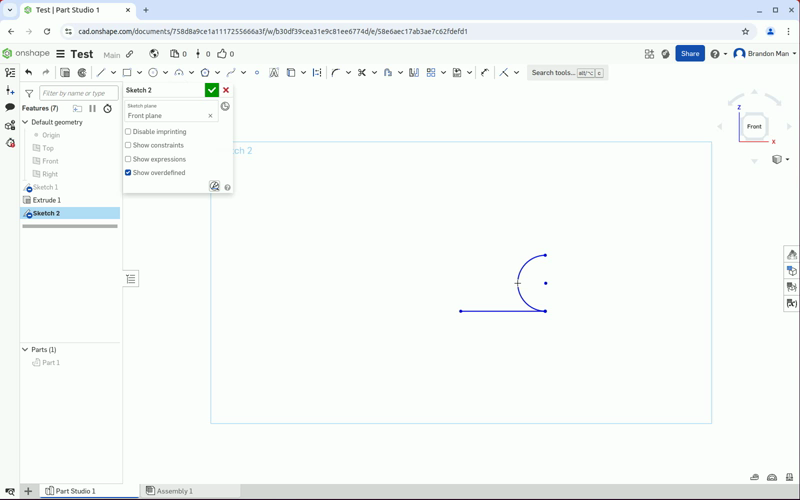
mouse_move(545, 255)
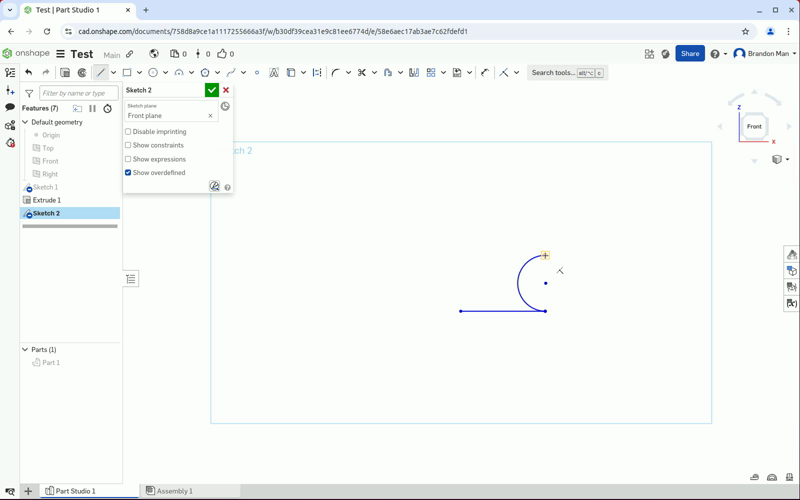
click(545, 255)
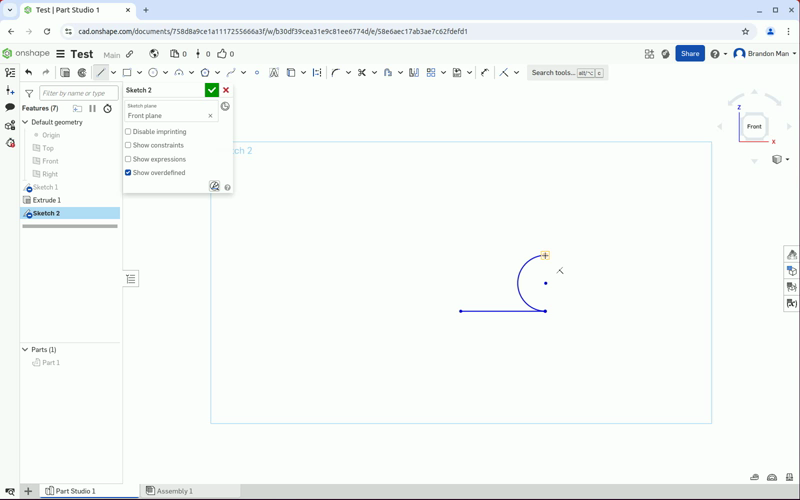
key_down(shift)
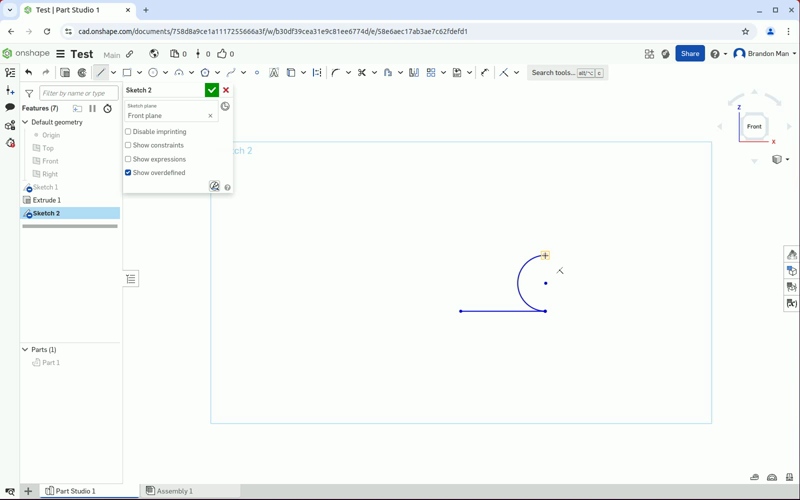
mouse_move(460, 255)
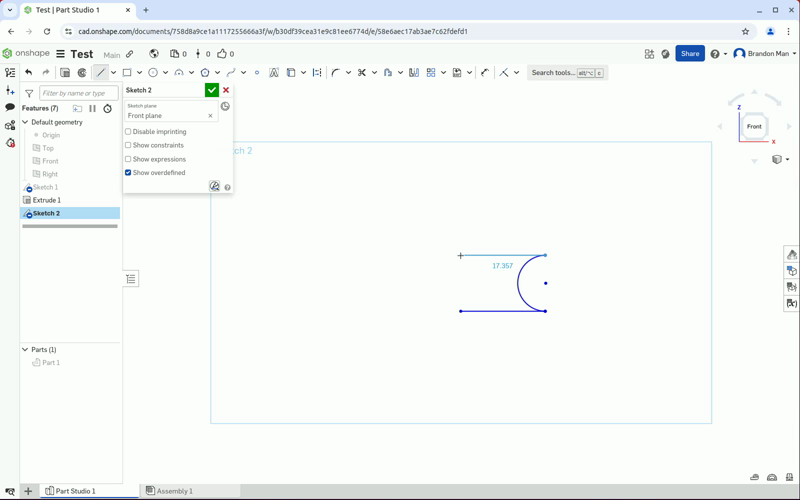
click(460, 255)
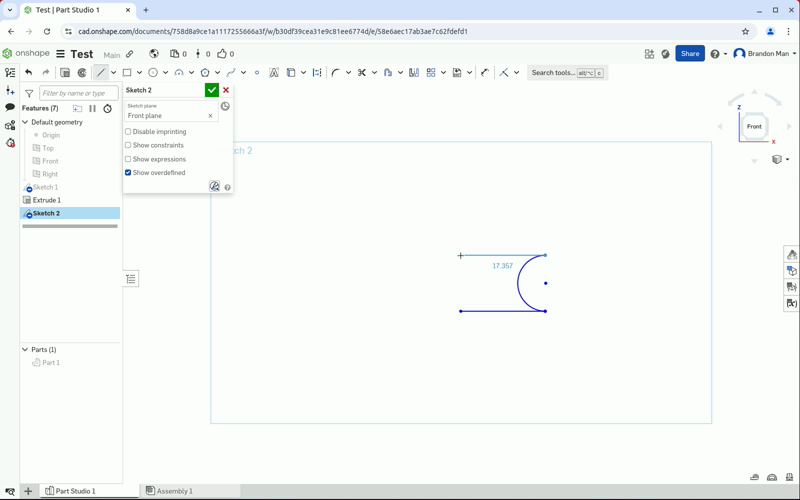
key_up(shift)
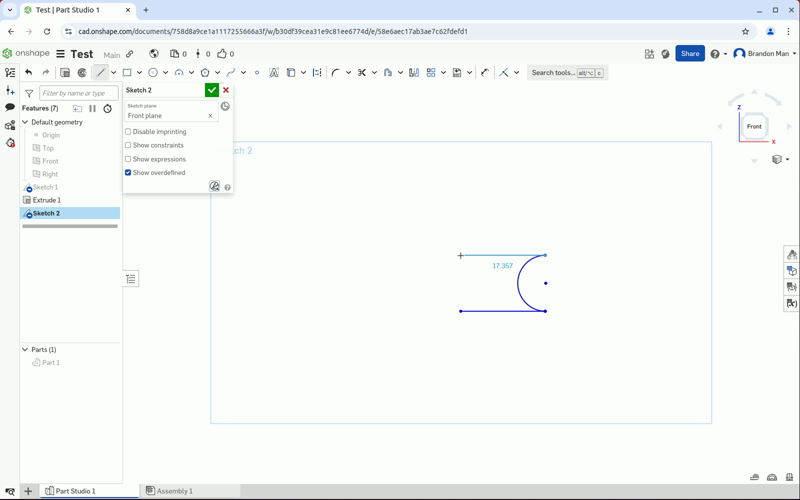
key(esc)
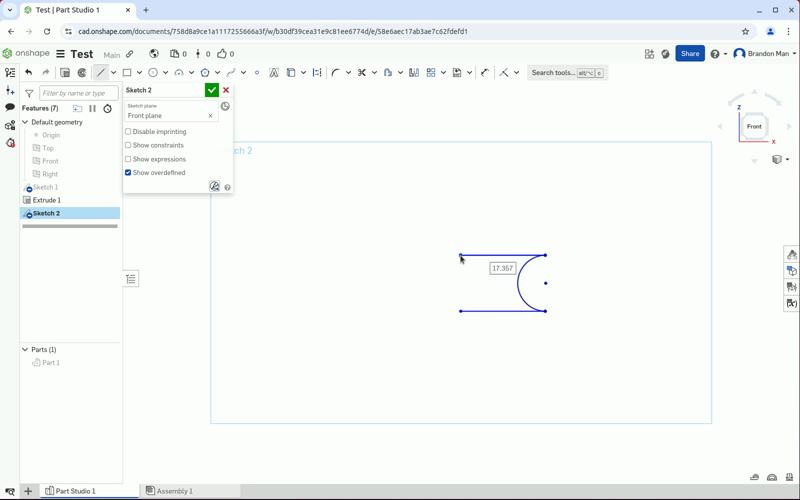
key(a)
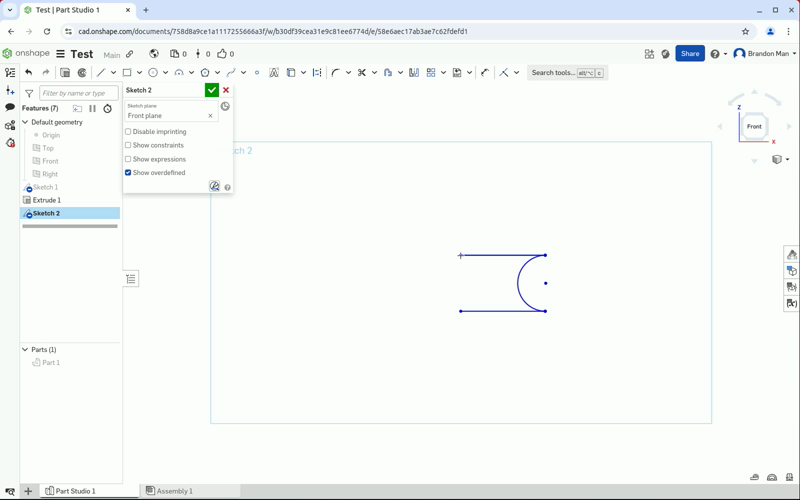
mouse_move(460, 255)
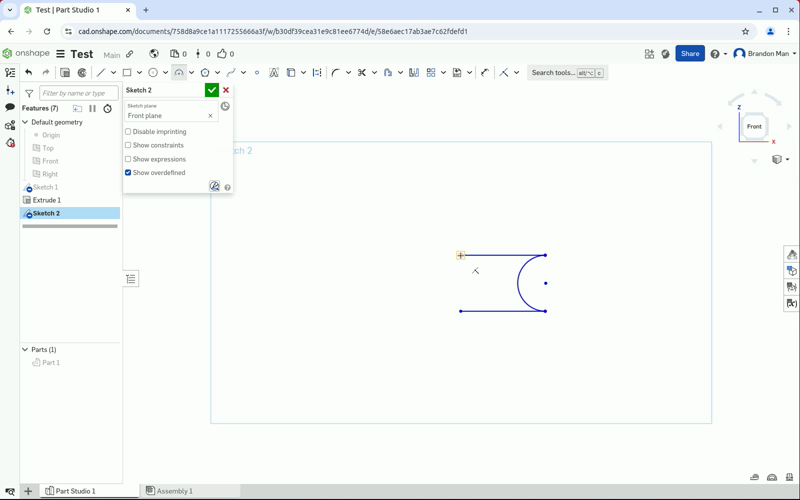
click(460, 255)
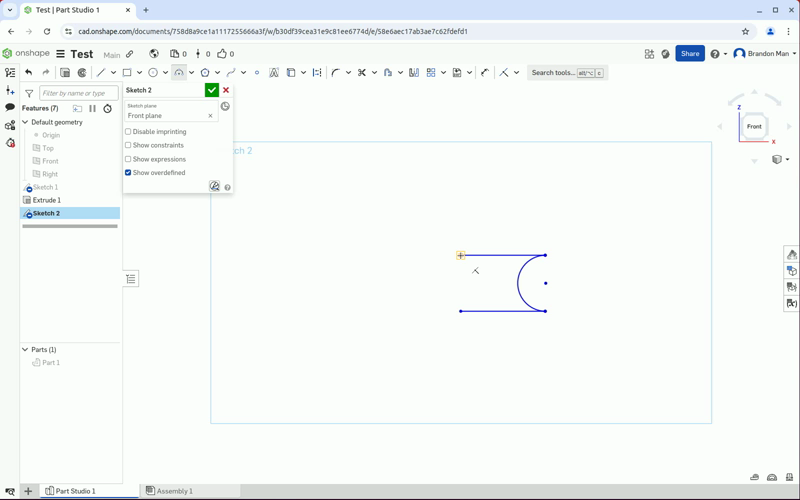
mouse_move(460, 311)
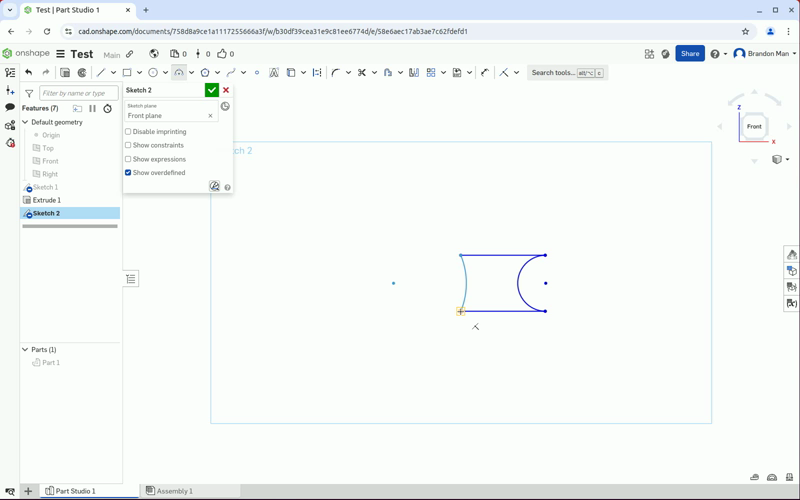
click(460, 311)
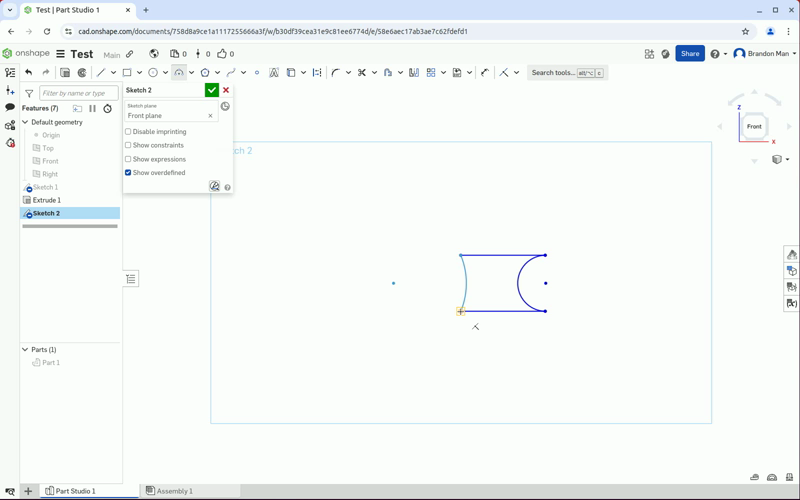
key_down(shift)
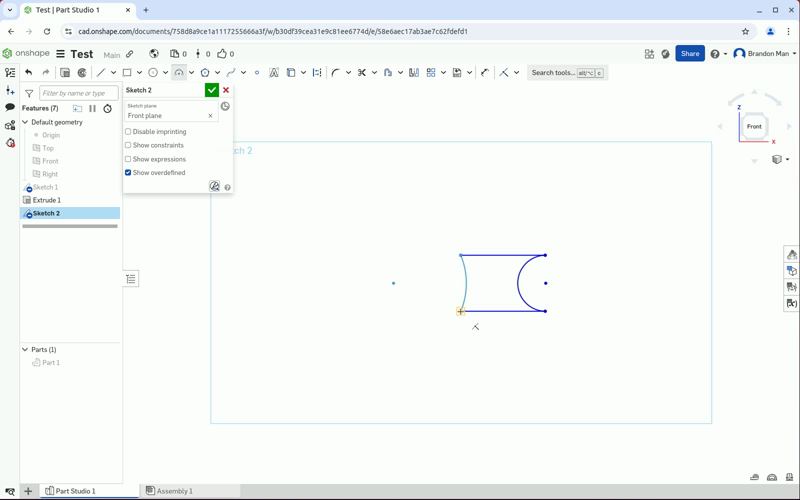
mouse_move(489, 282)
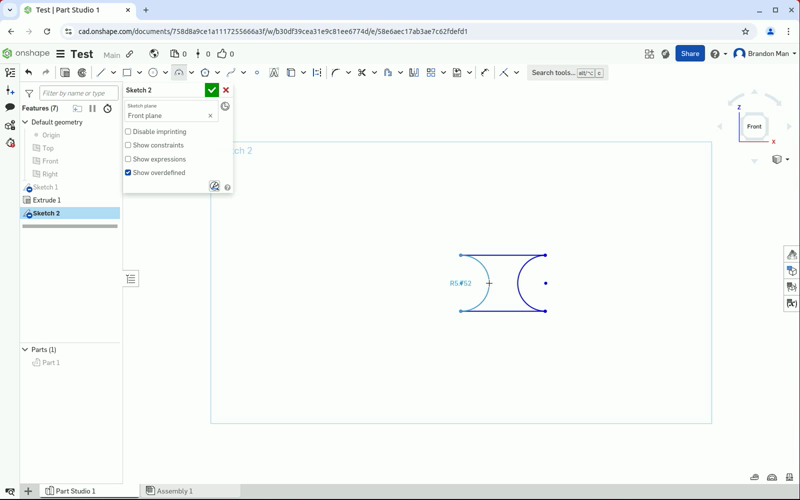
click(489, 282)
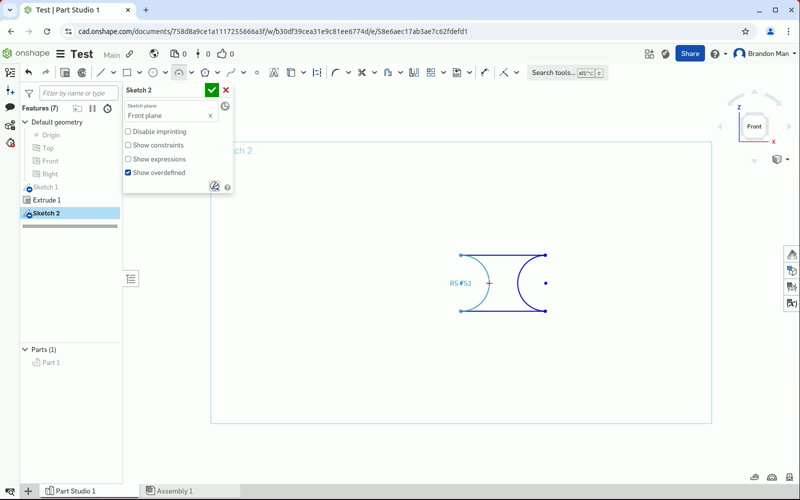
key_up(shift)
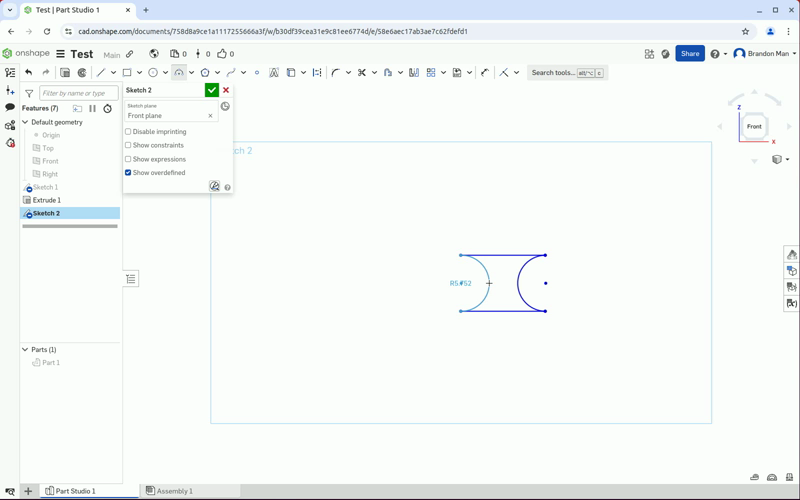
key(esc)
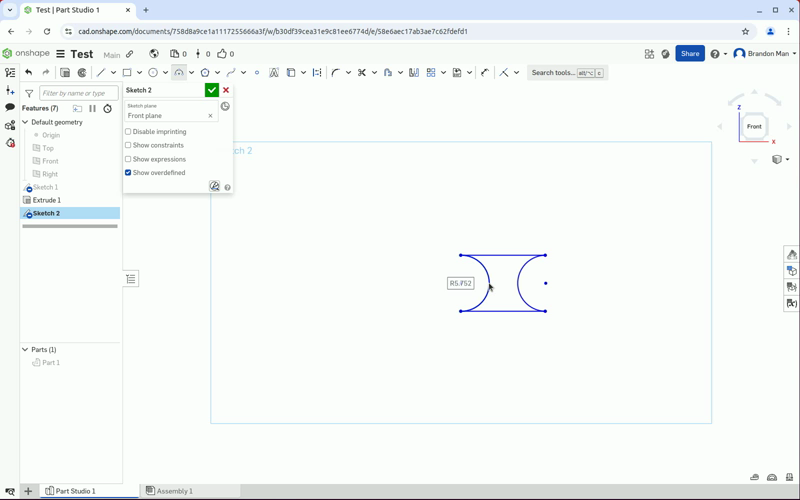
mouse_move(507, 290)
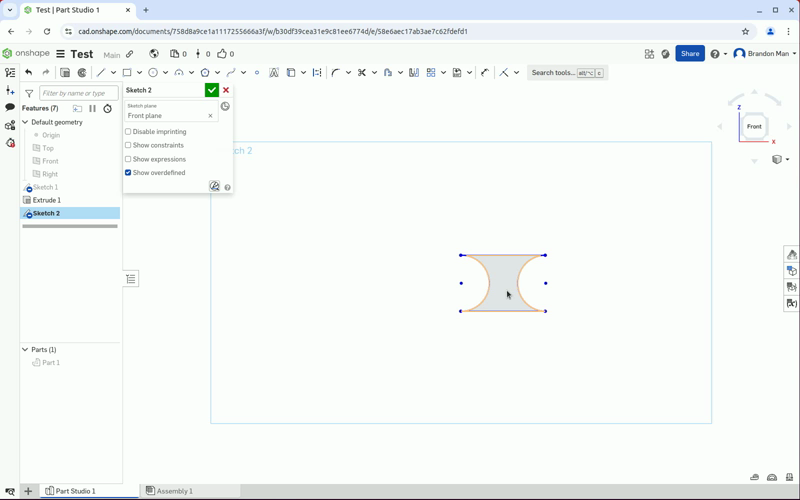
scroll(6)
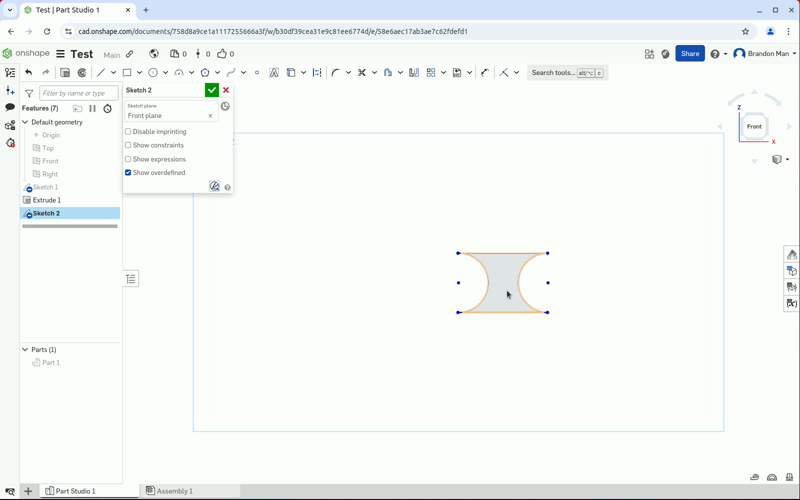
scroll(6)
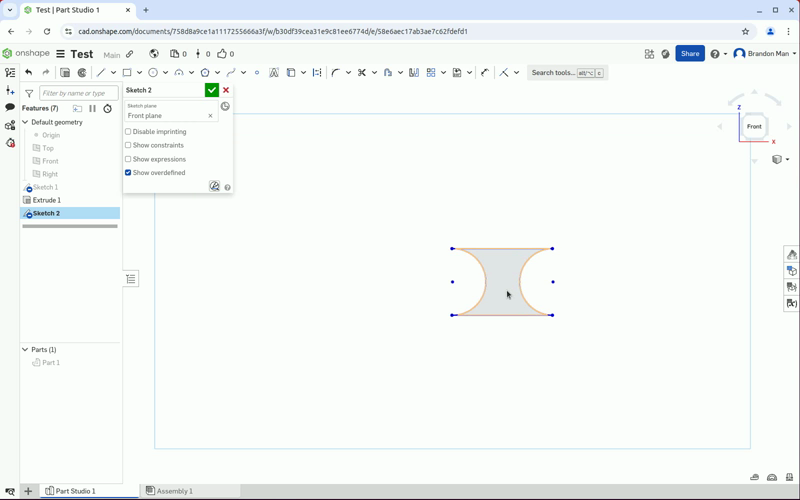
scroll(6)
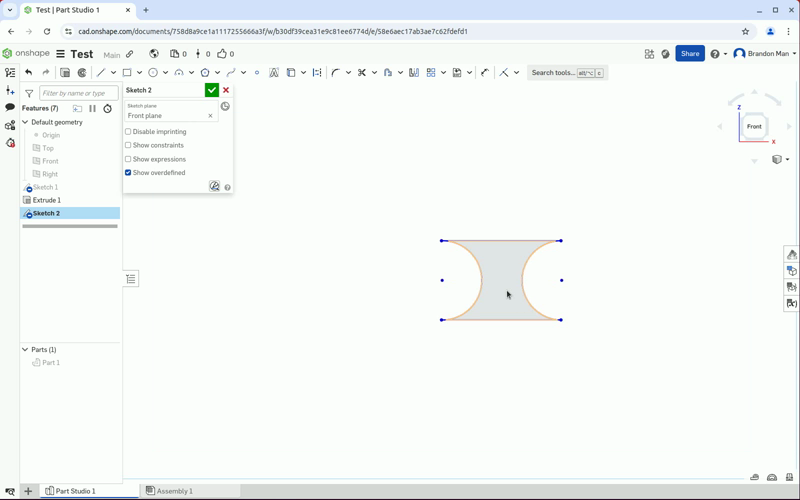
scroll(6)
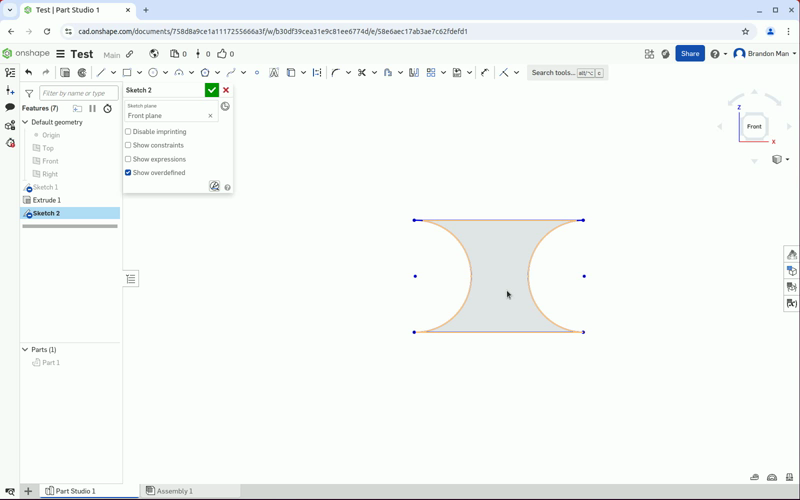
scroll(6)
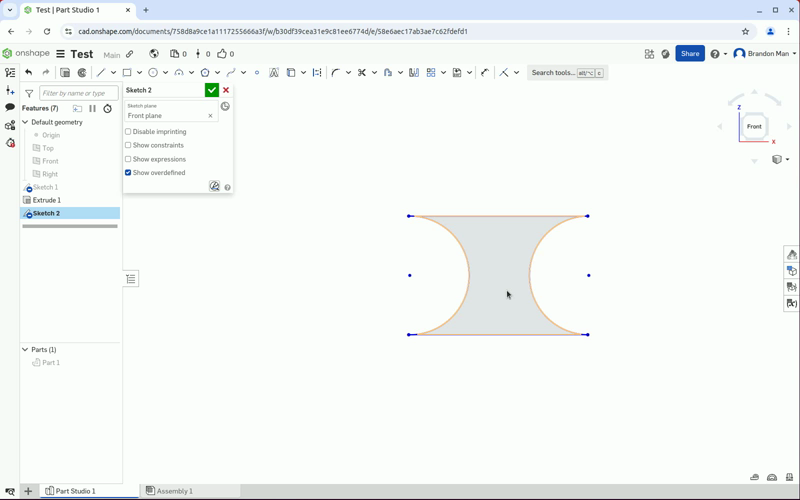
scroll(6)
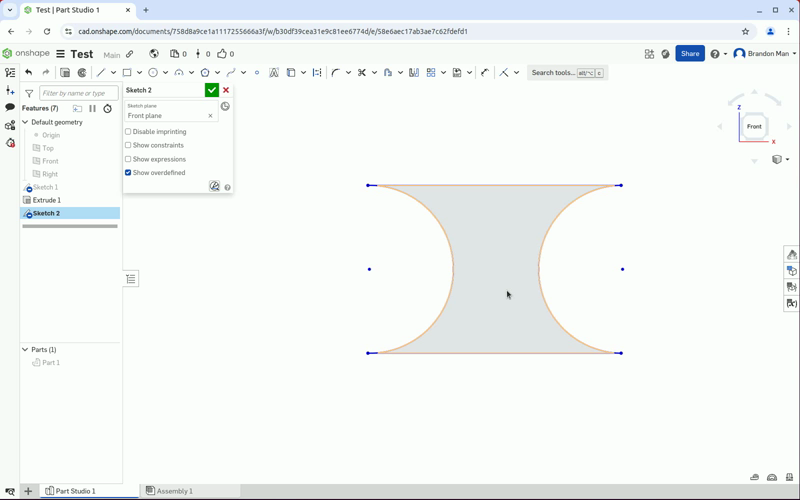
scroll(6)
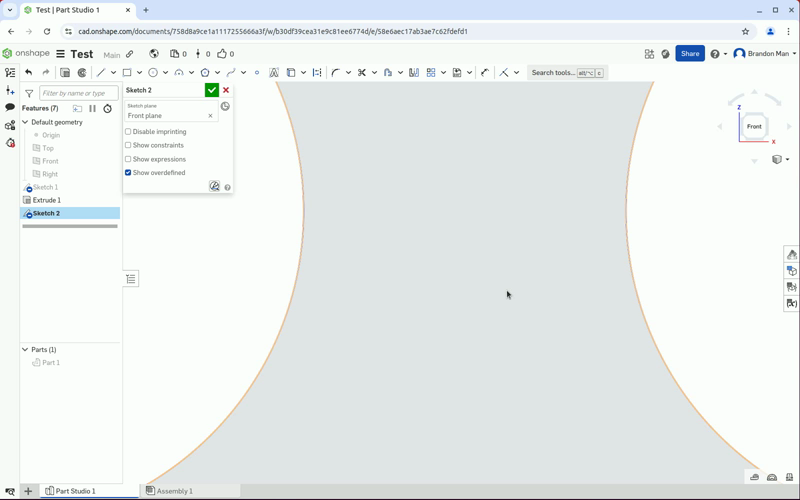
click(507, 290)
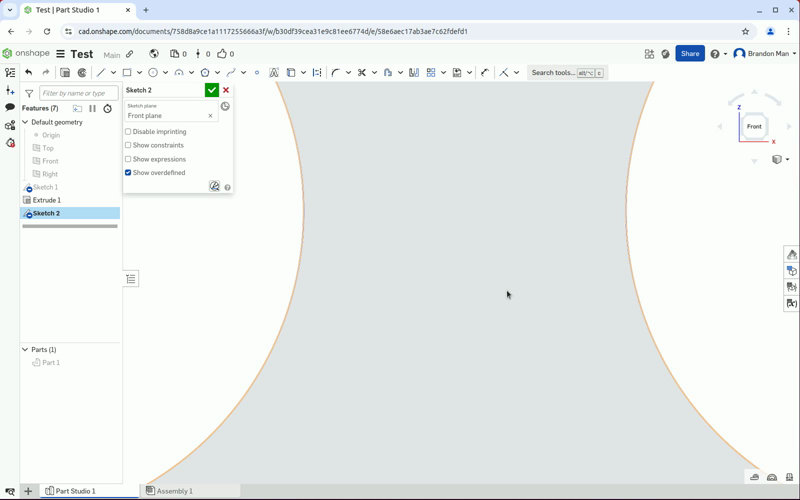
scroll(-6)
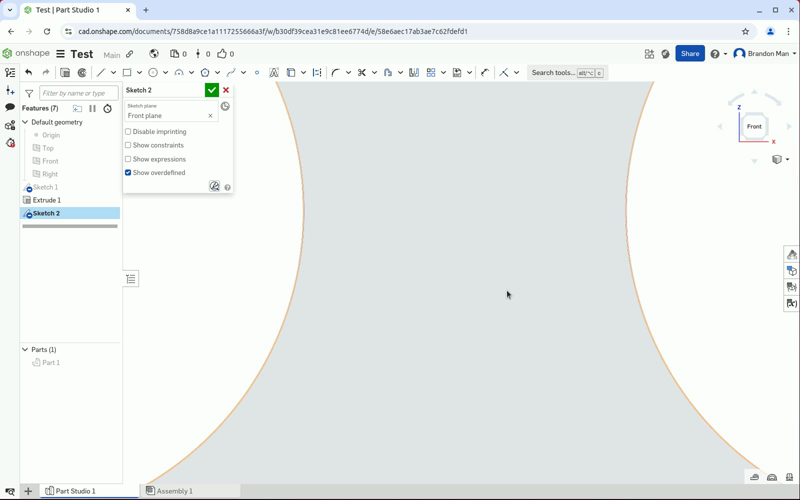
scroll(-6)
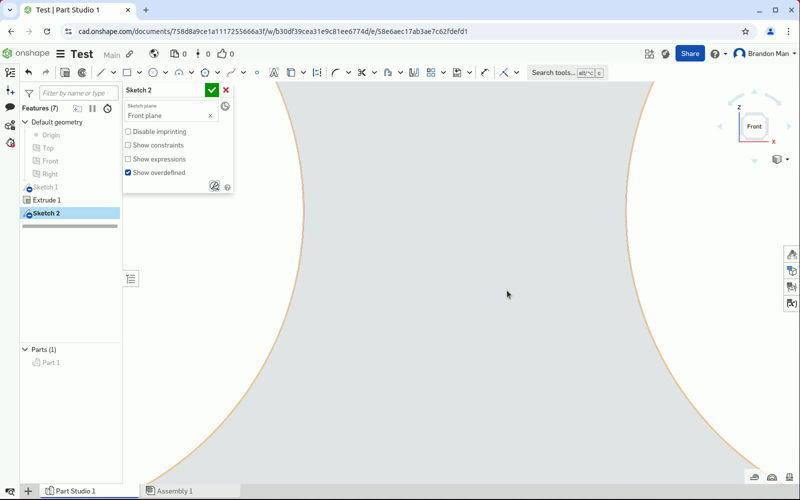
scroll(-6)
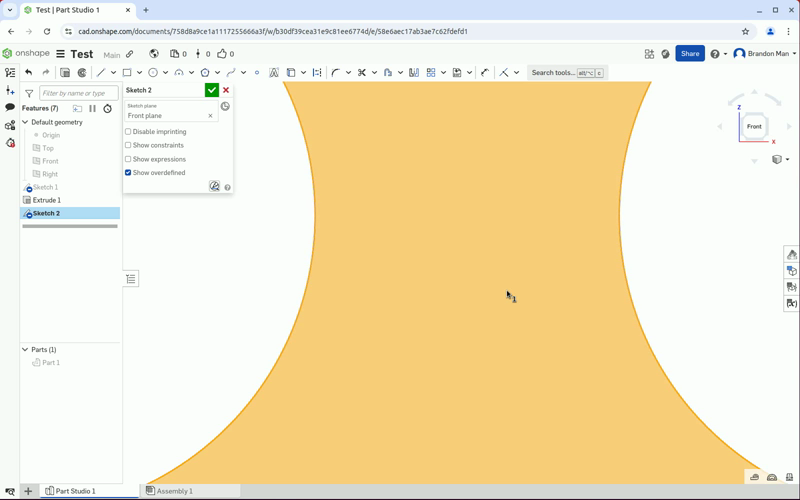
scroll(-6)
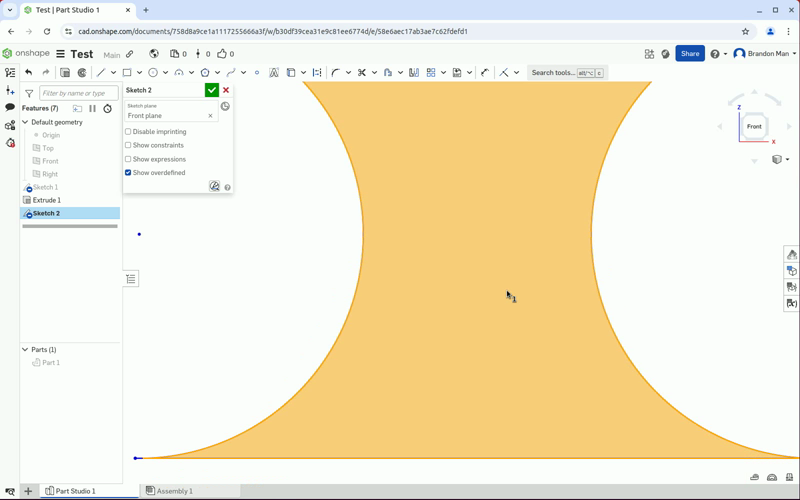
scroll(-6)
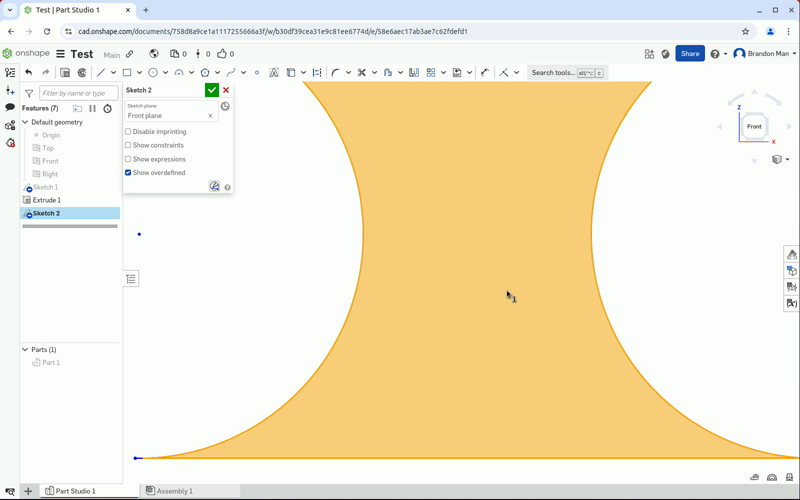
scroll(-6)
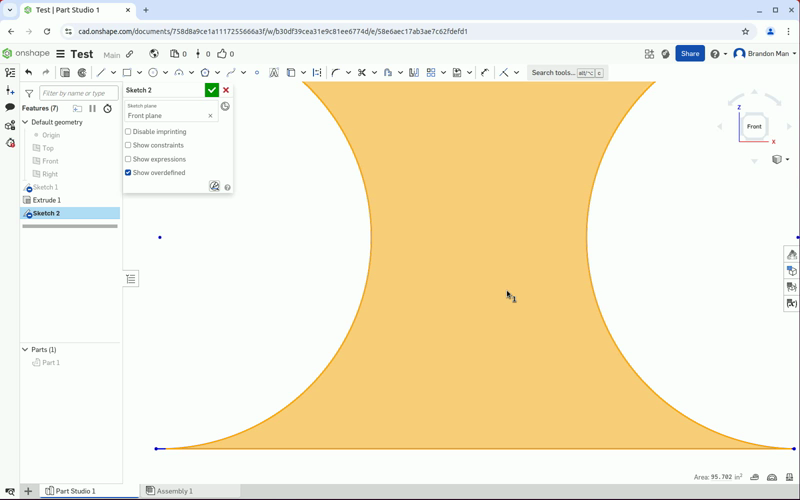
scroll(-6)
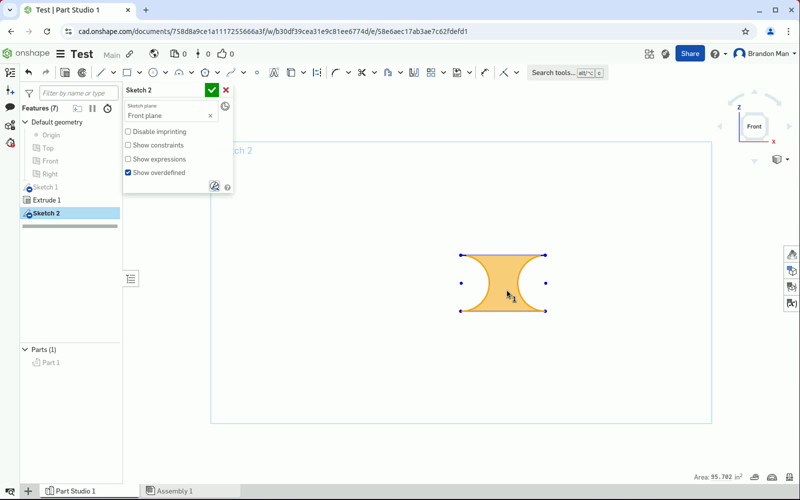
mouse_move(73, 352)
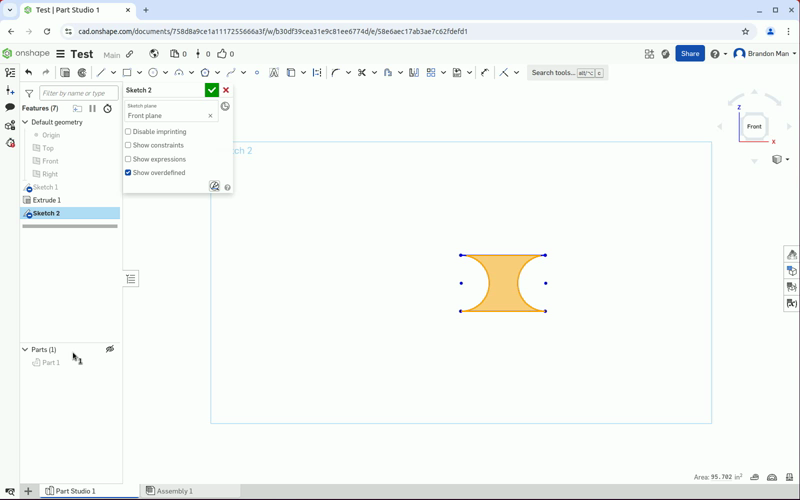
key(shift+y)
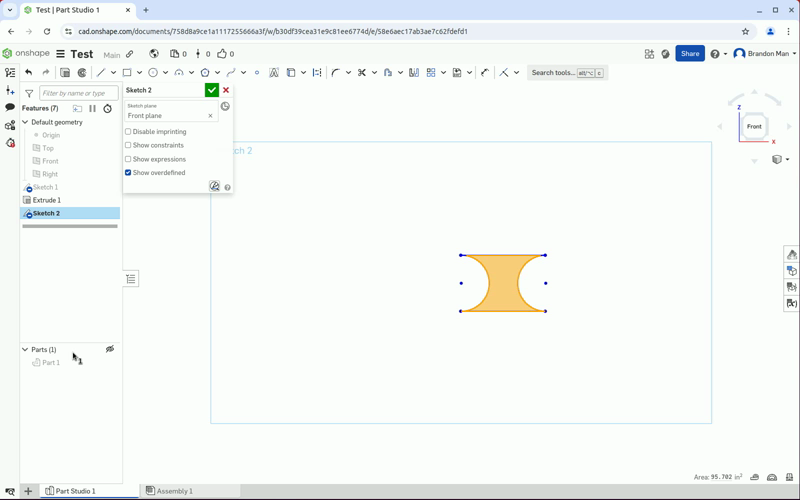
key(shift+e)
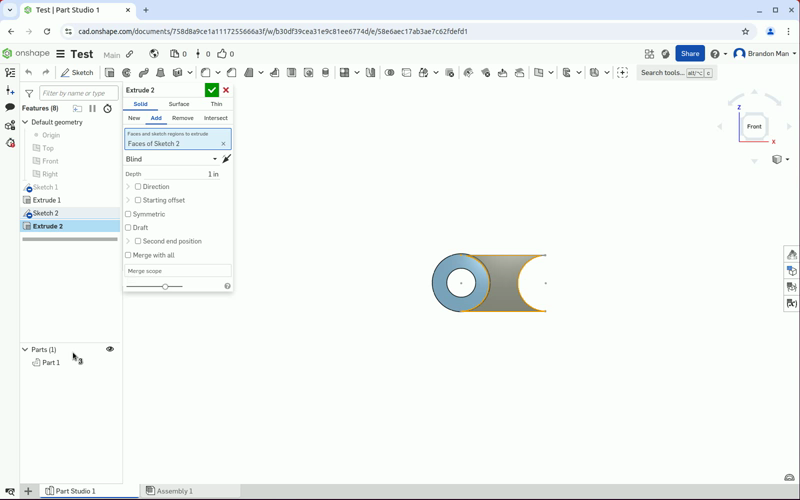
mouse_move(143, 106)
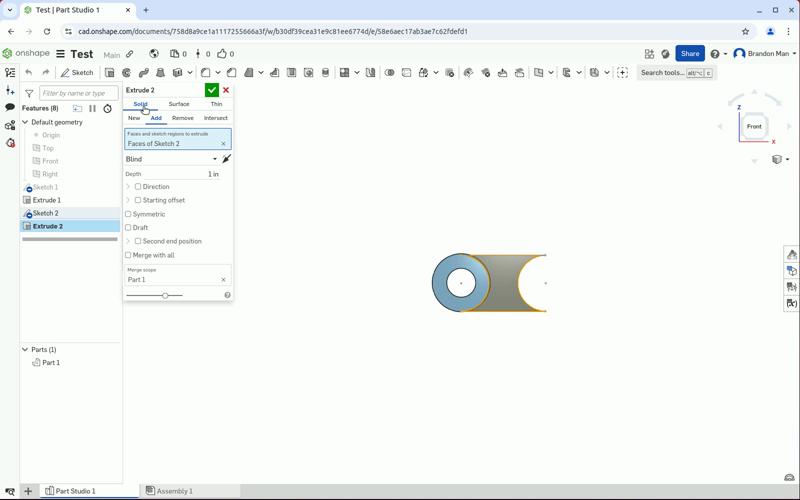
click(143, 106)
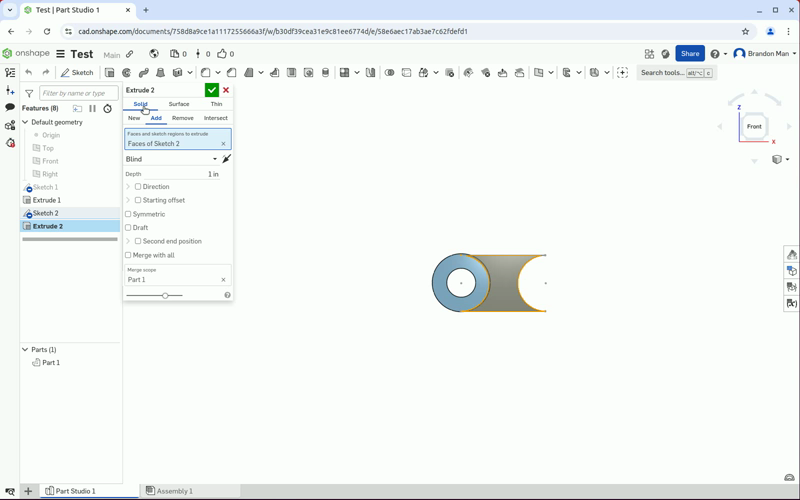
mouse_move(137, 120)
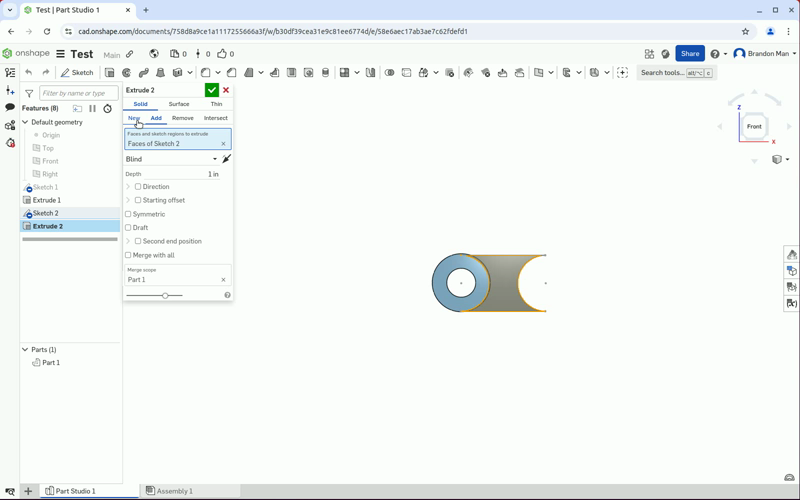
click(137, 120)
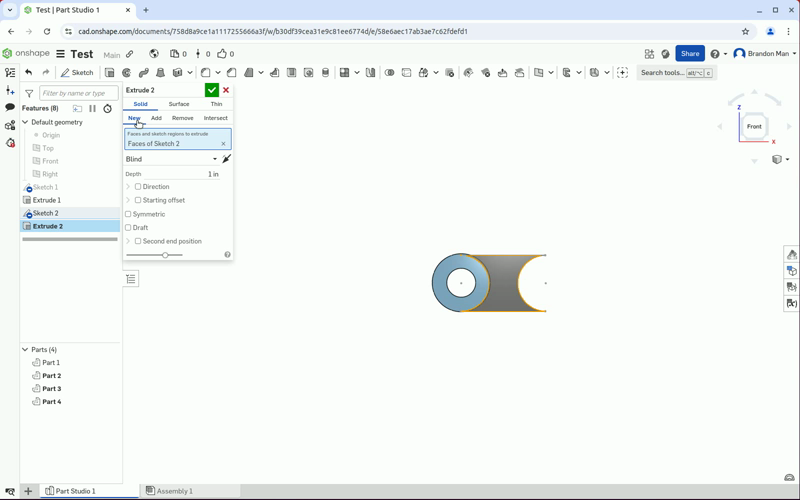
key(tab, 4)
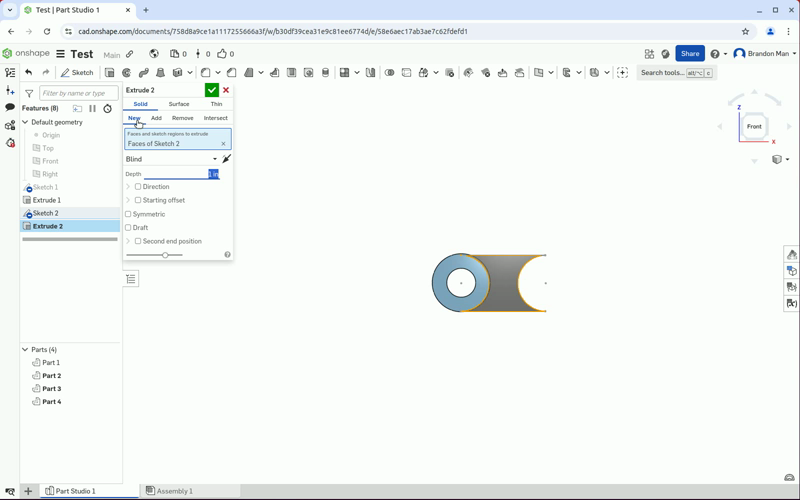
text(5.777)
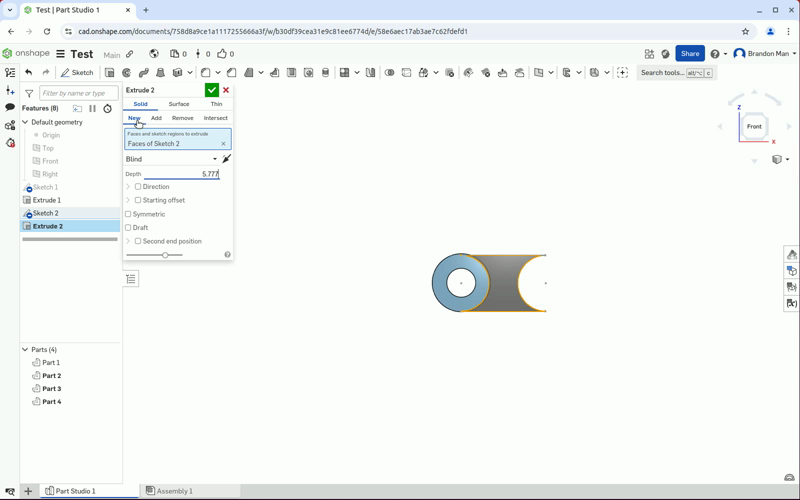
key(enter)
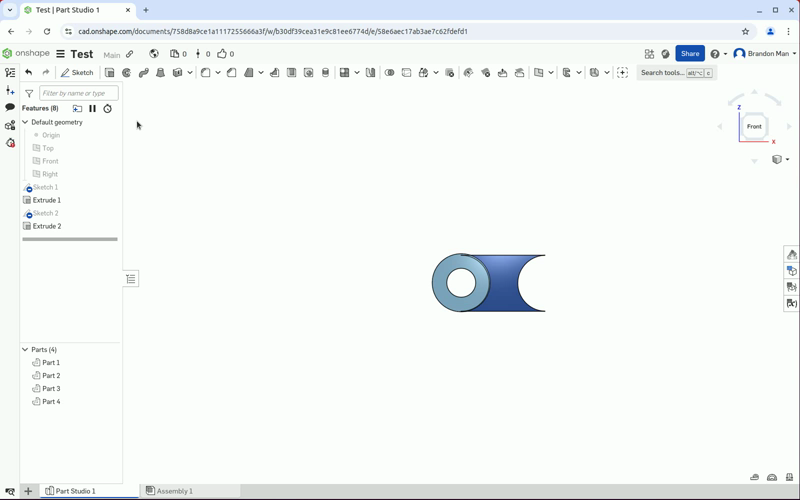
key(shift+h)
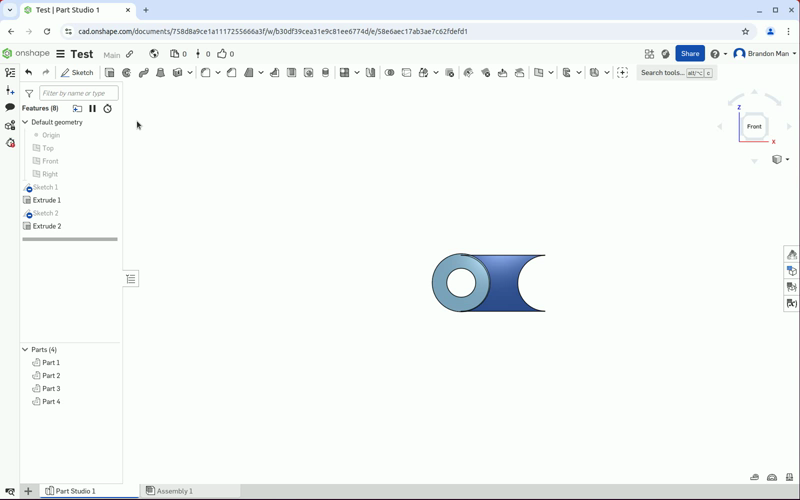
key(shift+h)
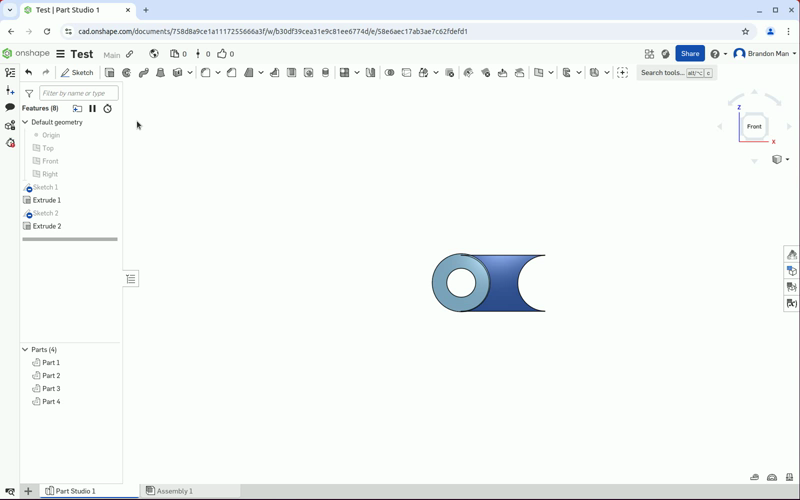
mouse_move(73, 189)
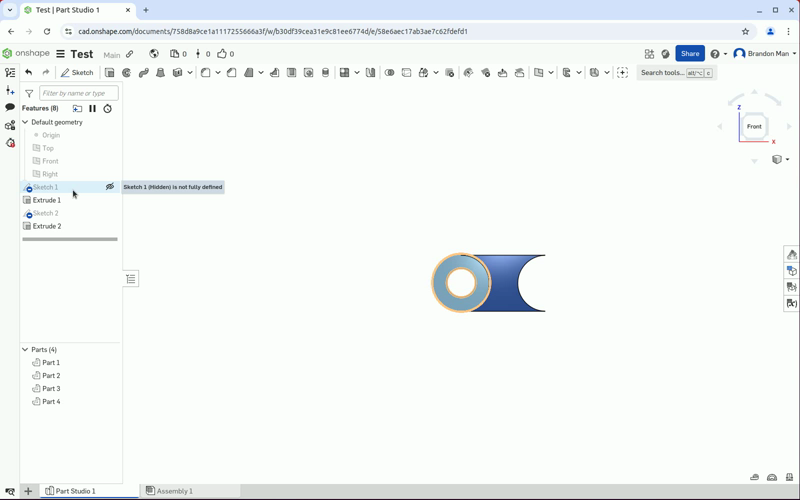
click(73, 189)
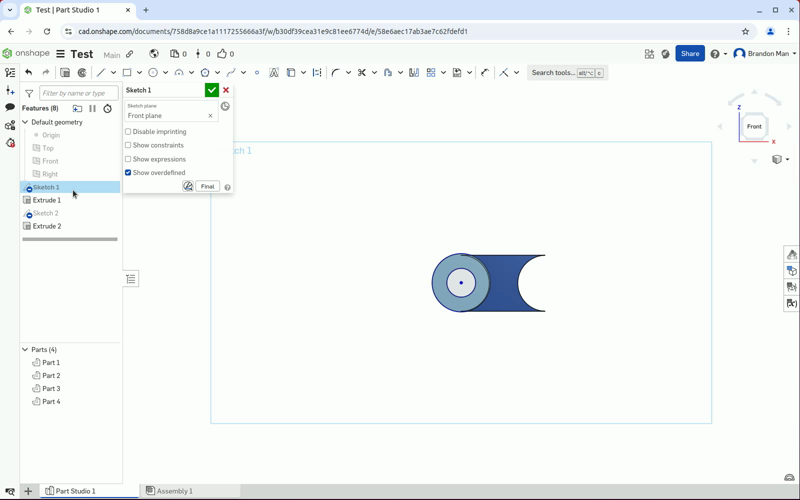
mouse_move(229, 92)
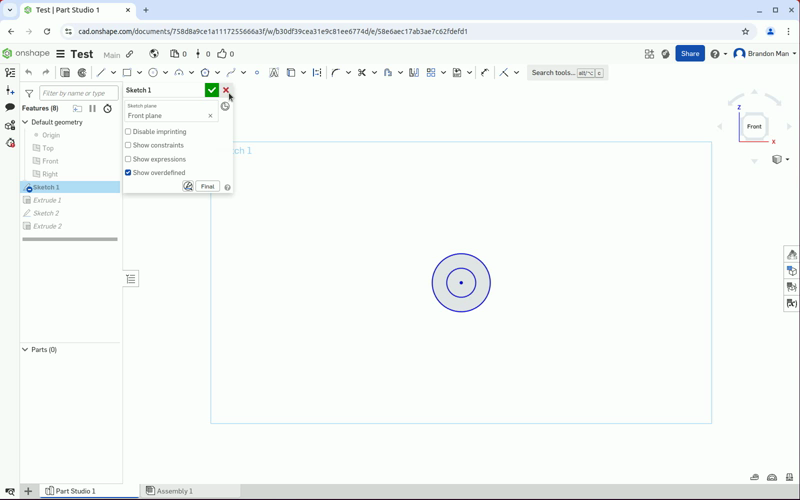
click(229, 92)
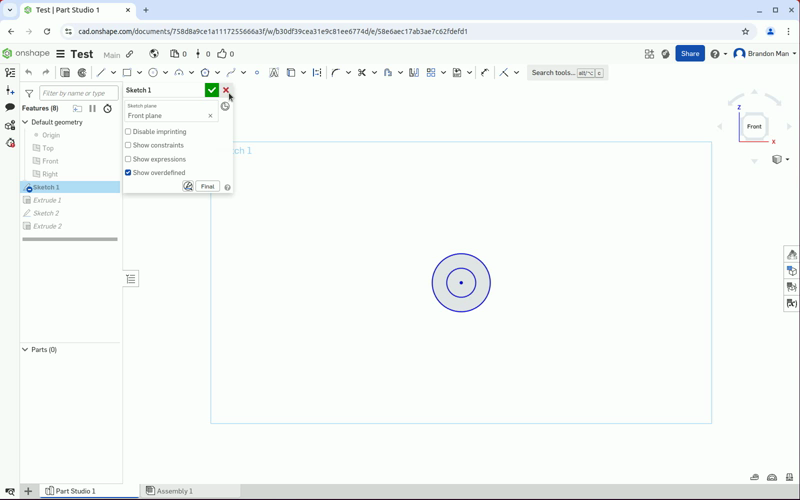
key(shift+s)
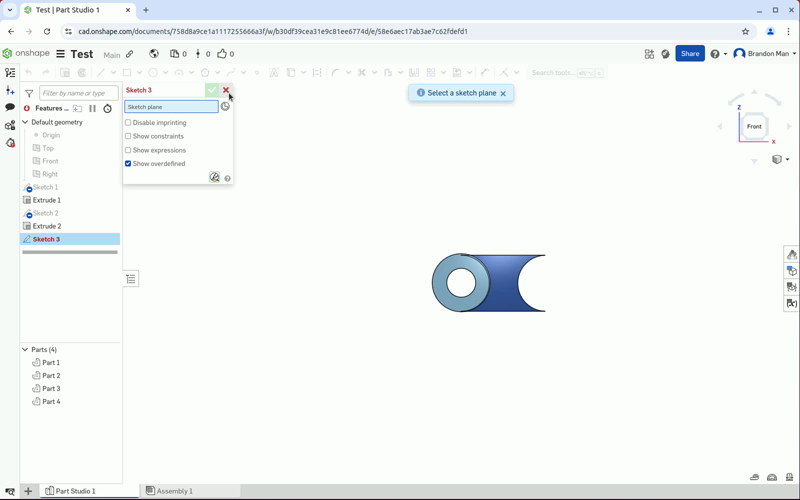
mouse_move(73, 163)
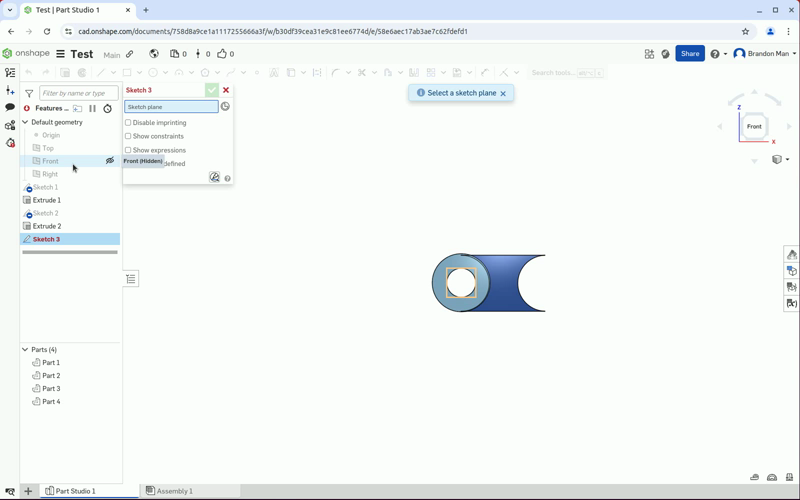
click(73, 163)
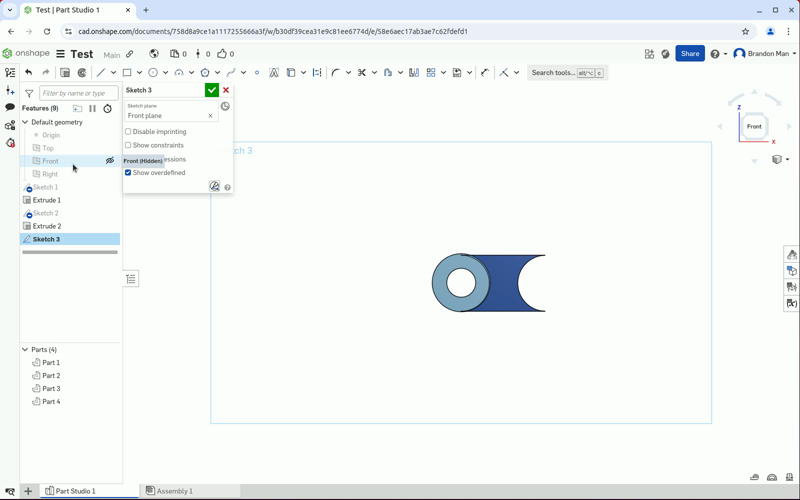
mouse_move(73, 352)
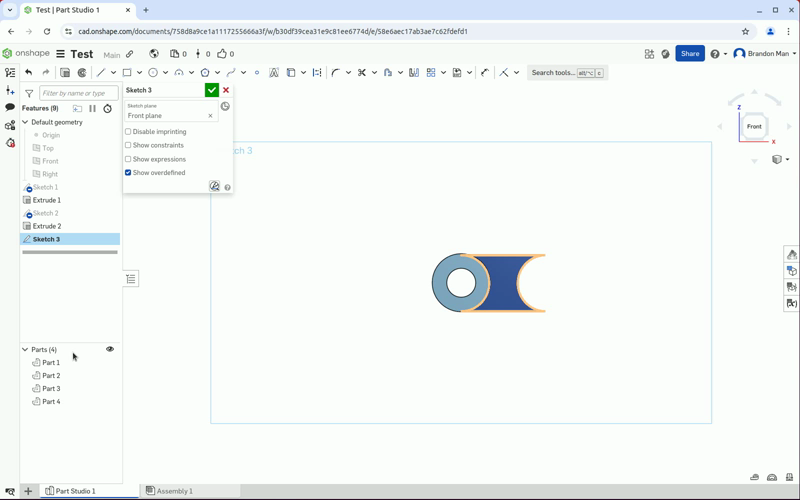
key(y)
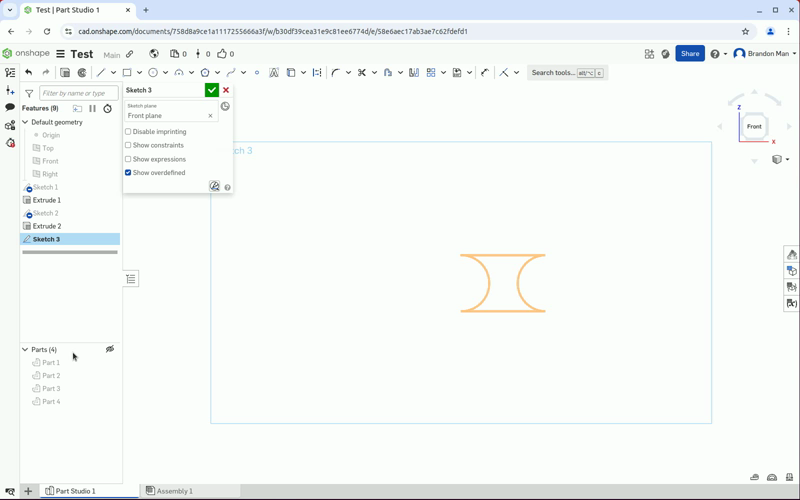
key(c)
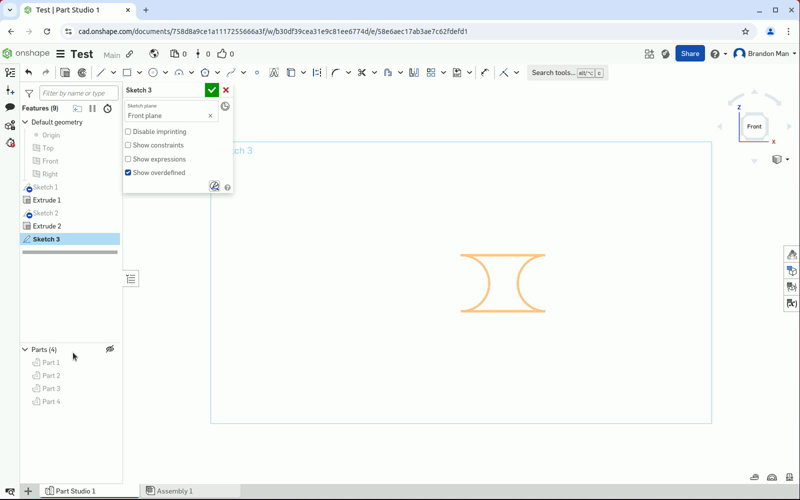
key_down(shift)
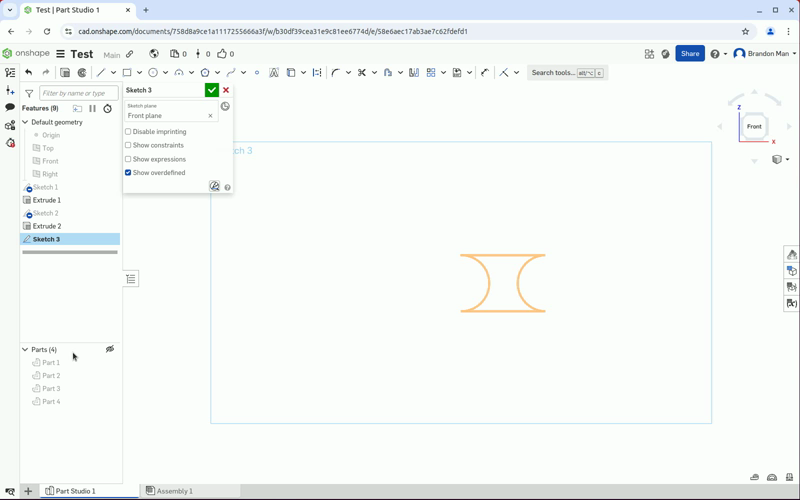
mouse_move(545, 282)
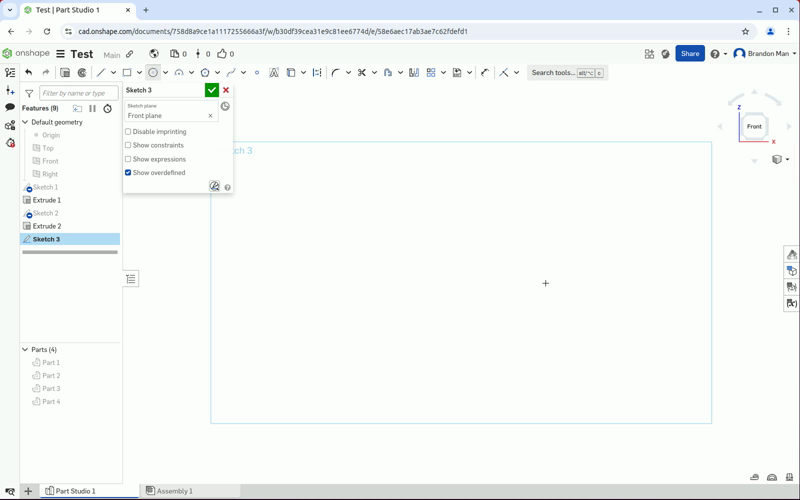
click(545, 282)
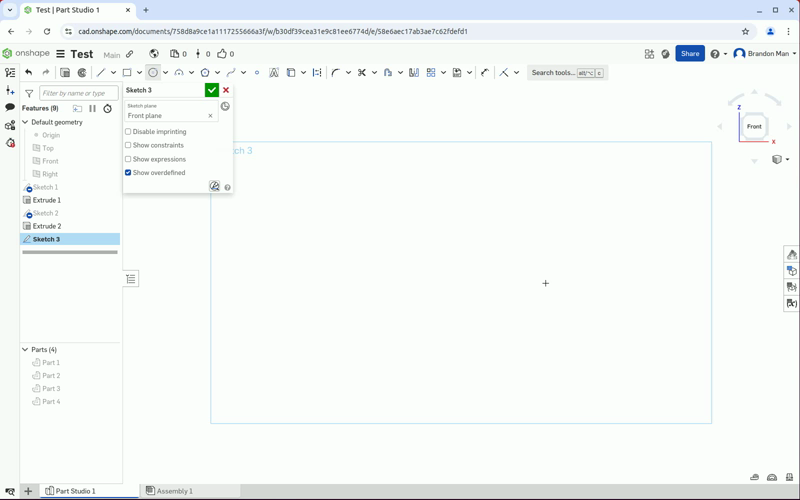
key_up(shift)
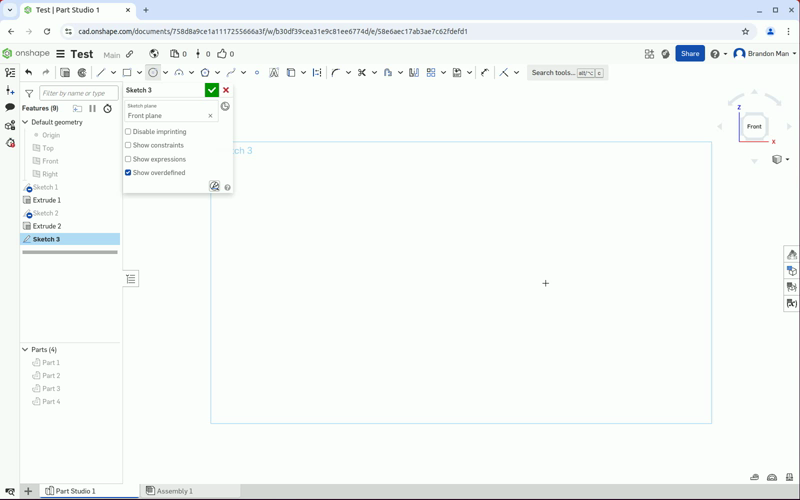
mouse_move(574, 282)
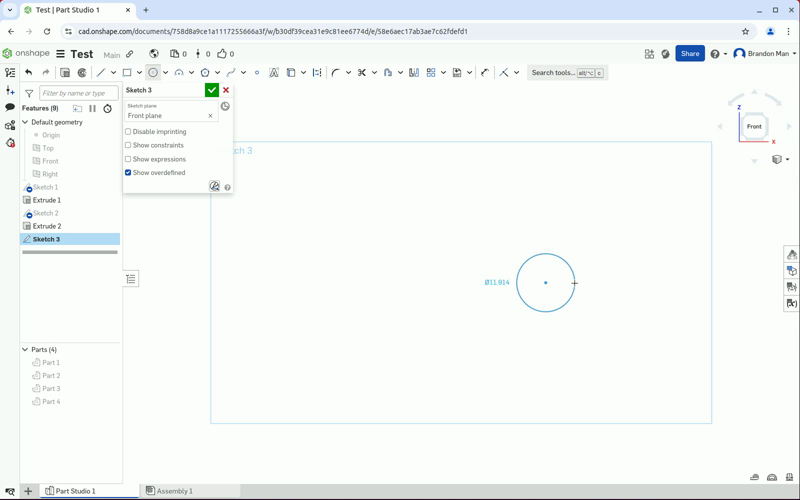
click(574, 282)
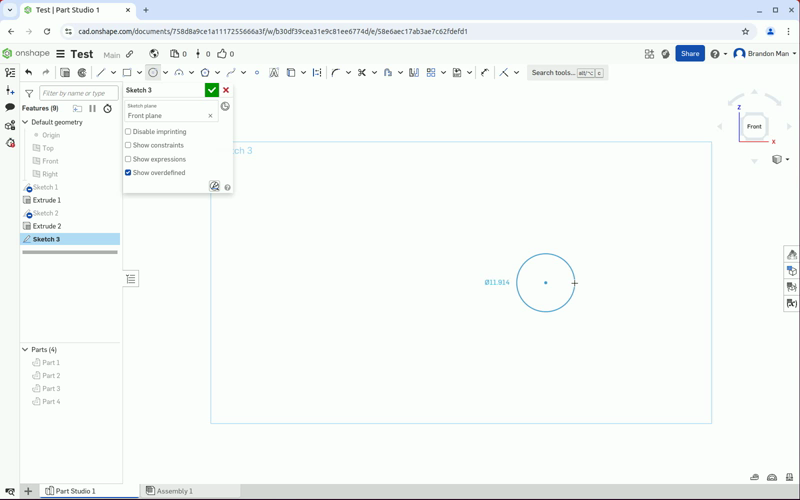
key(esc)
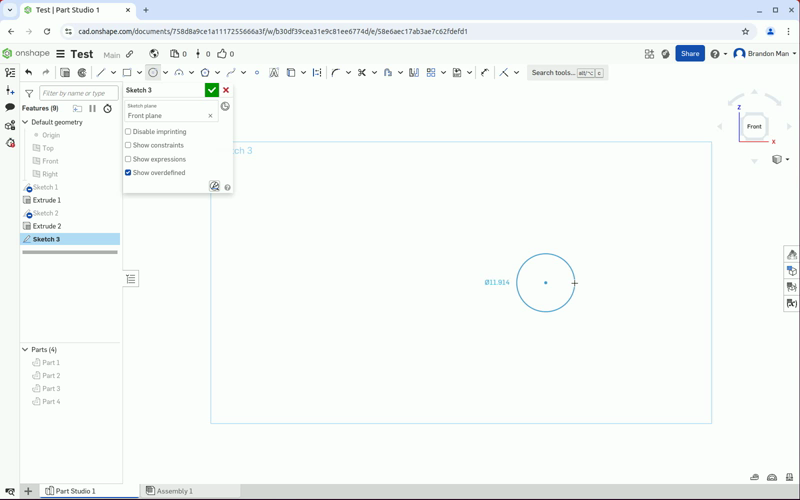
key(c)
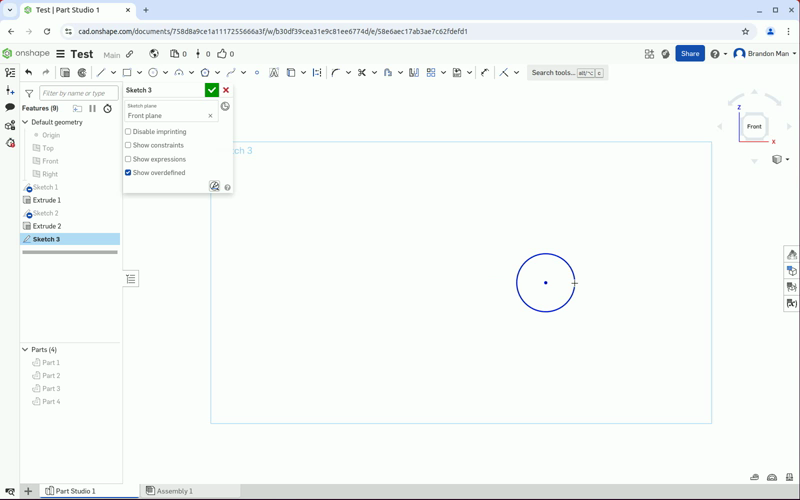
key_down(shift)
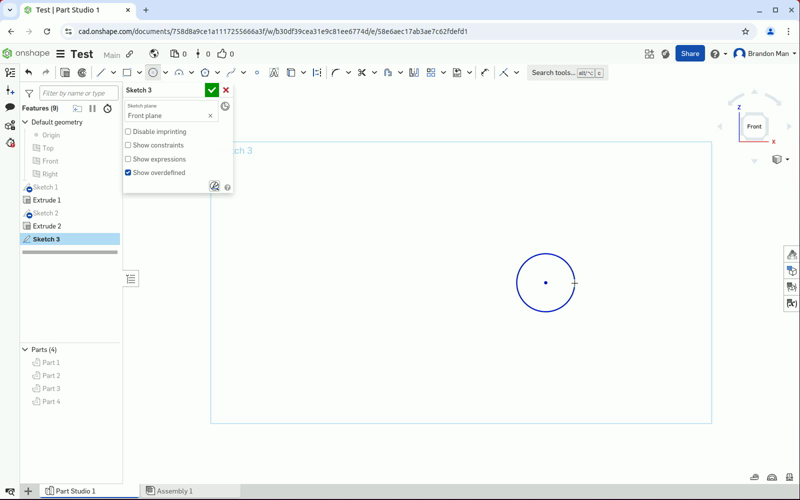
mouse_move(545, 282)
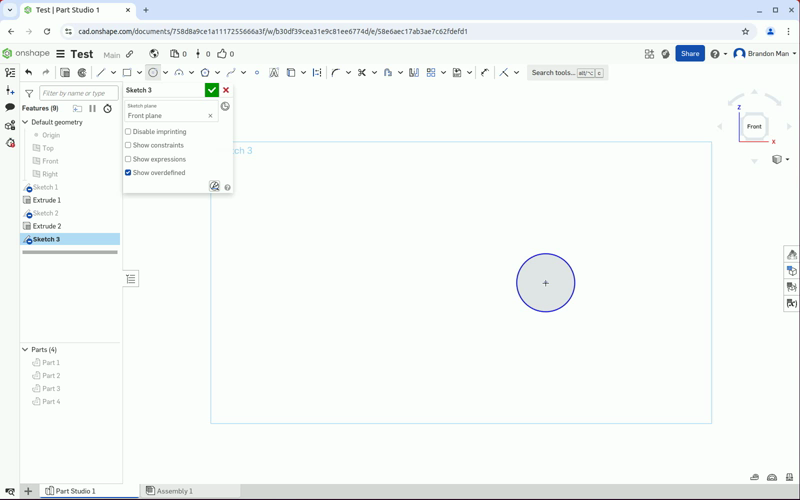
click(545, 282)
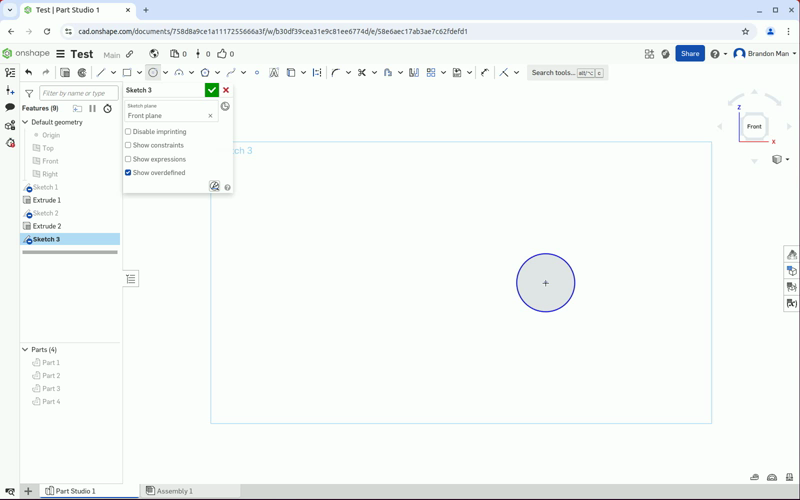
key_up(shift)
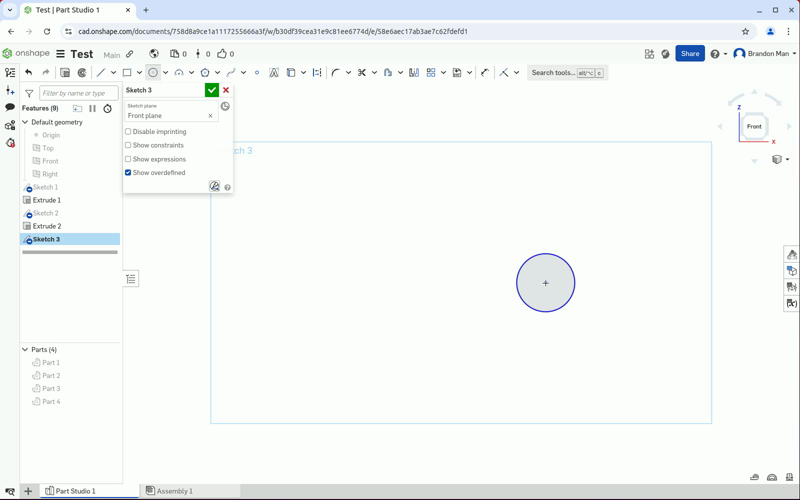
mouse_move(560, 282)
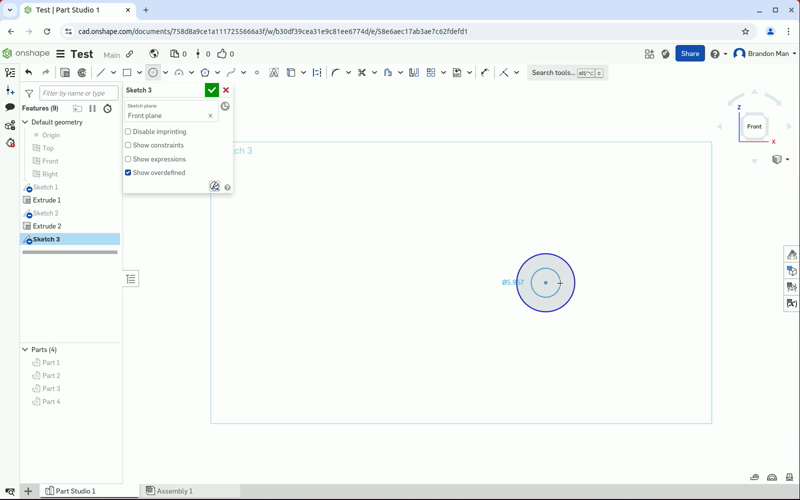
click(560, 282)
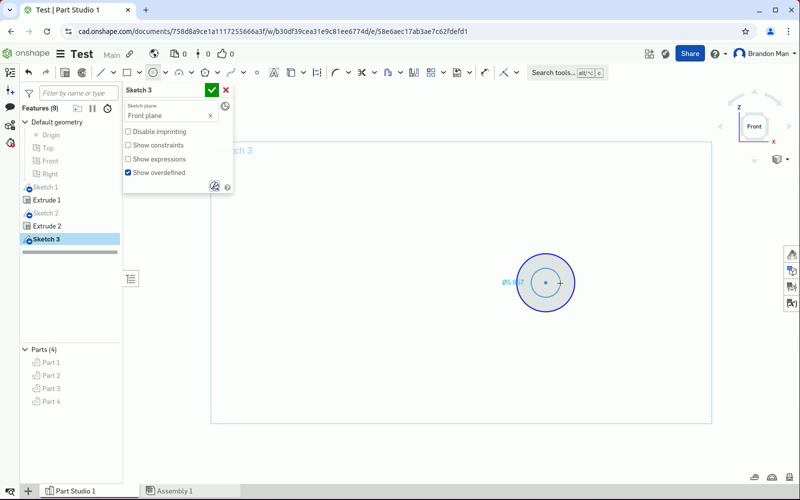
key(esc)
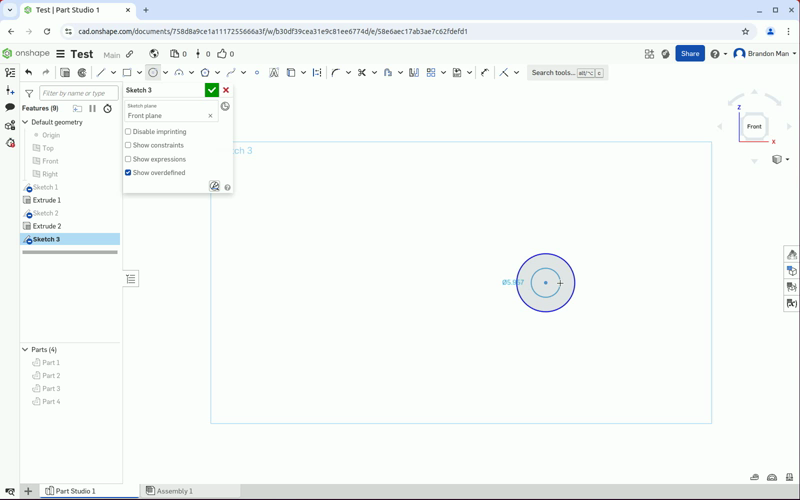
mouse_move(564, 285)
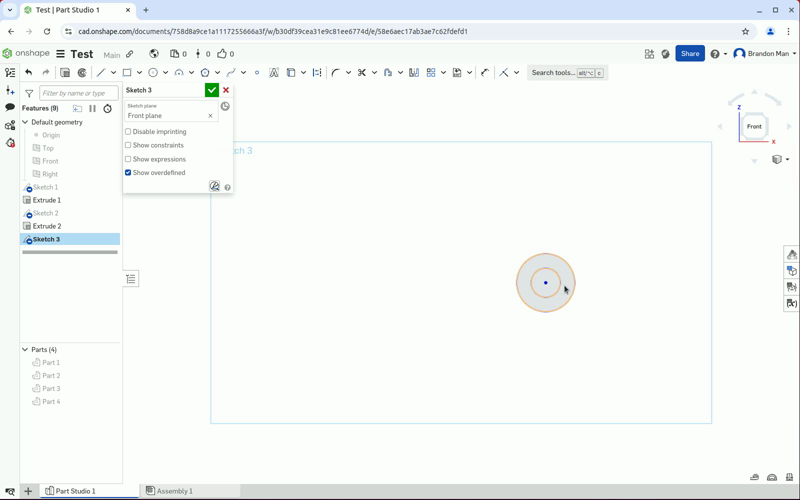
click(564, 285)
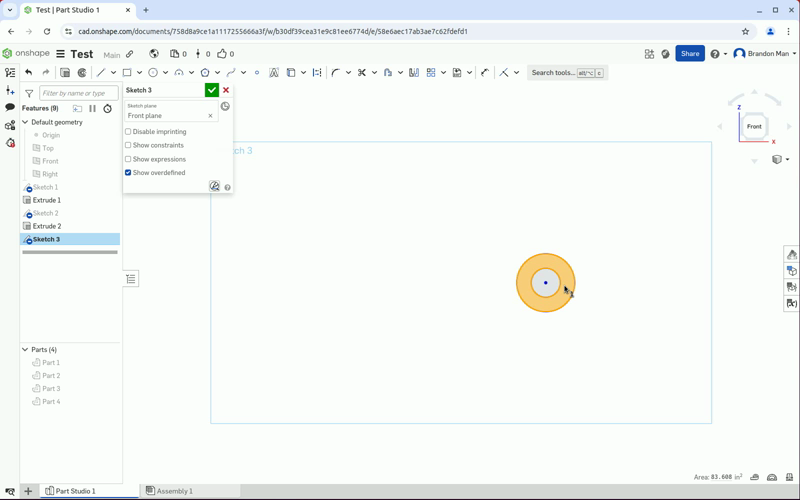
mouse_move(73, 352)
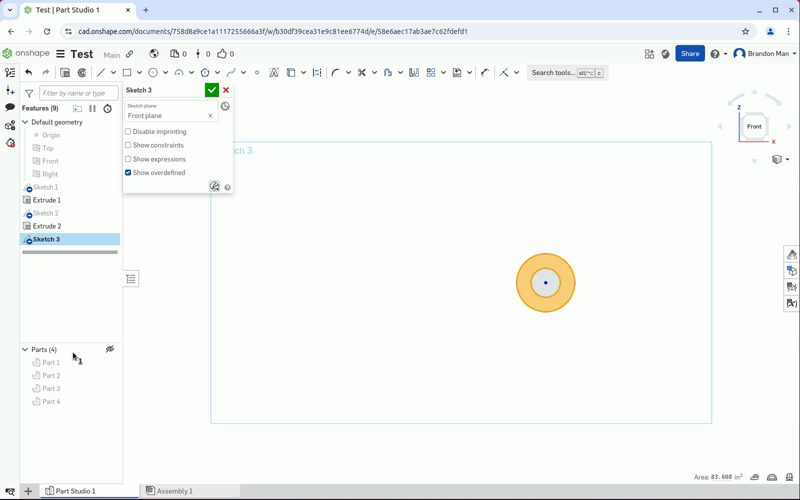
key(shift+y)
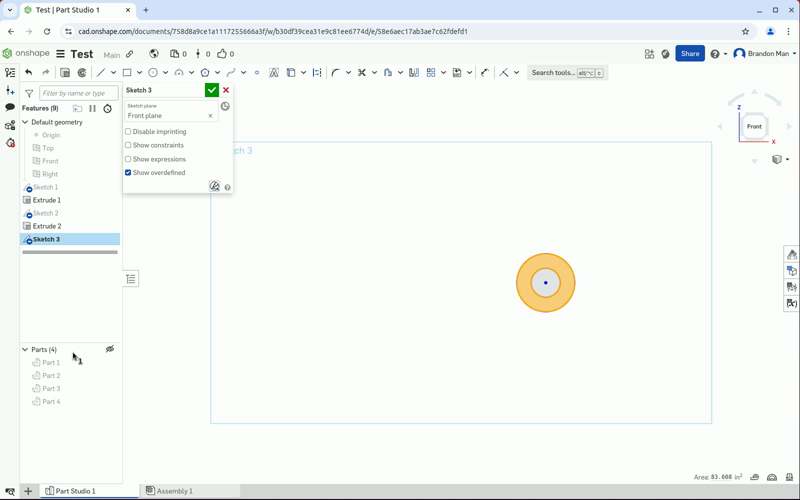
key(shift+e)
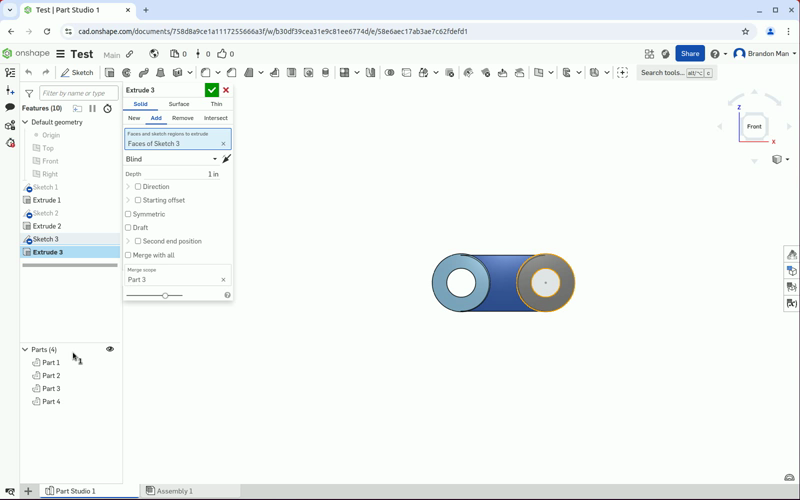
mouse_move(143, 106)
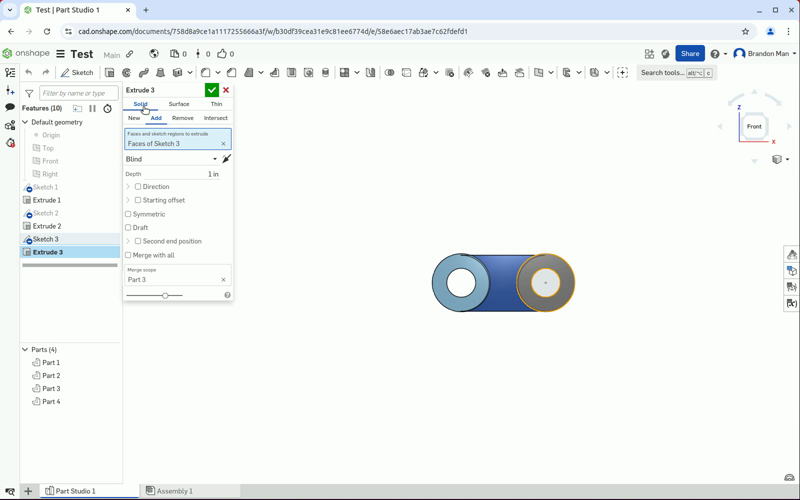
click(143, 106)
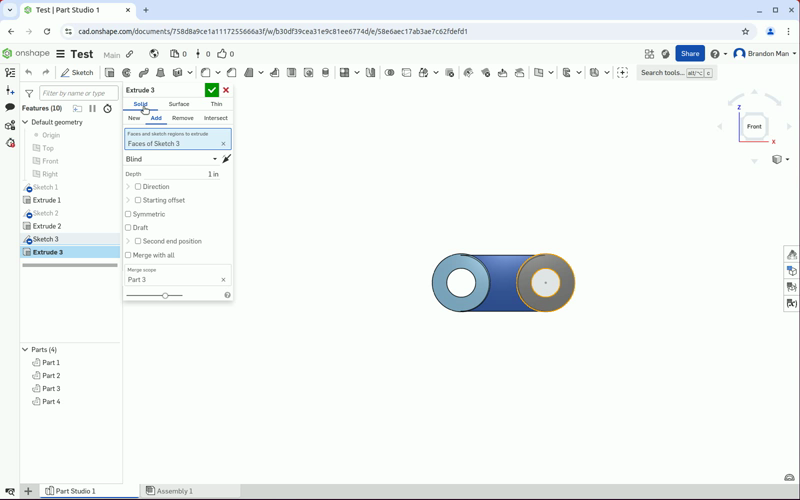
mouse_move(137, 120)
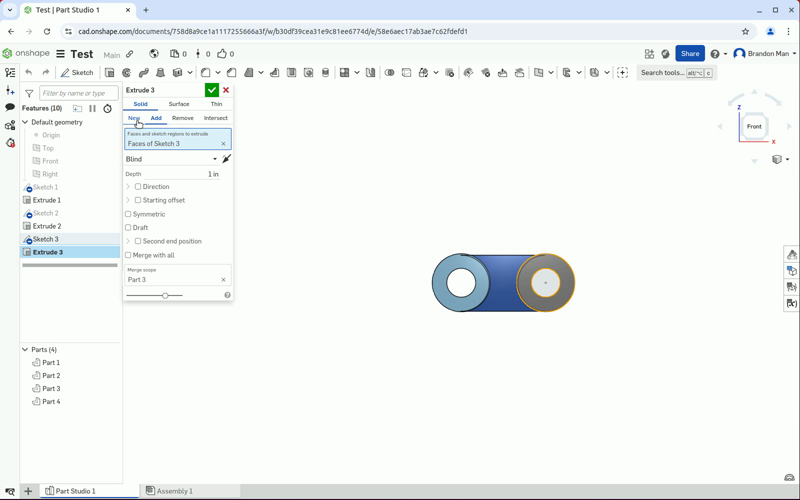
click(137, 120)
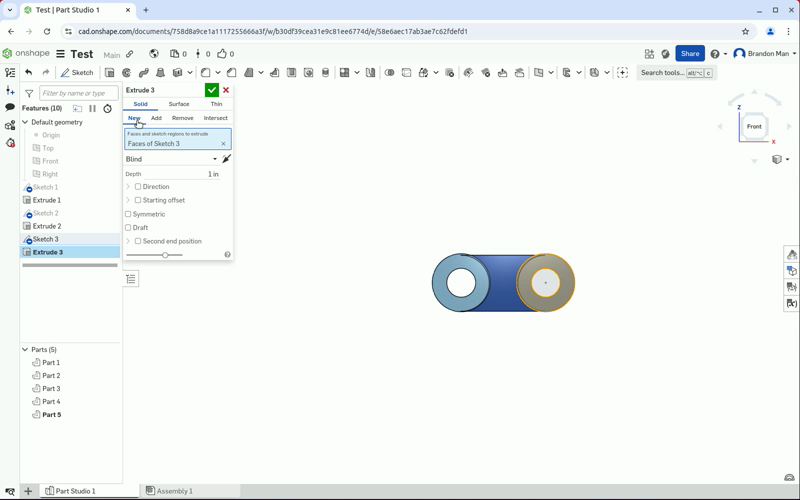
key(tab, 4)
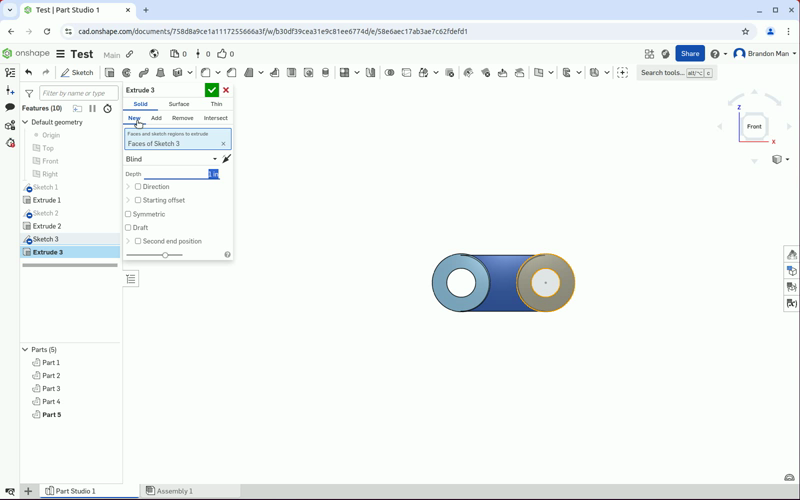
text(5.777)
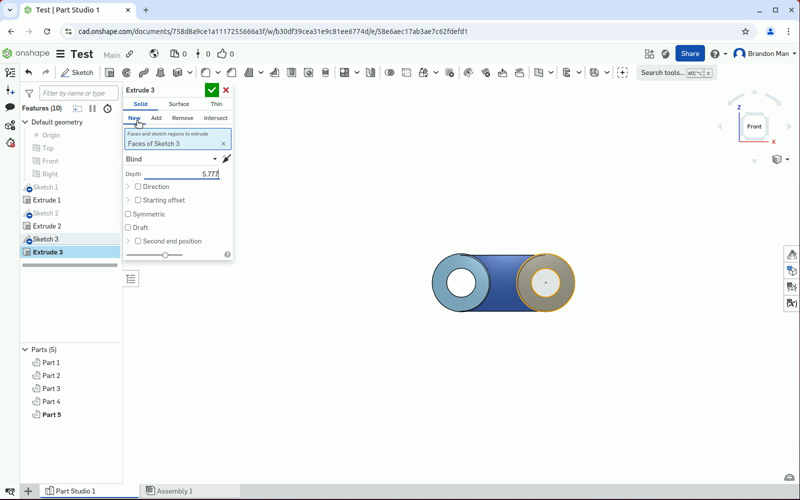
key(enter)
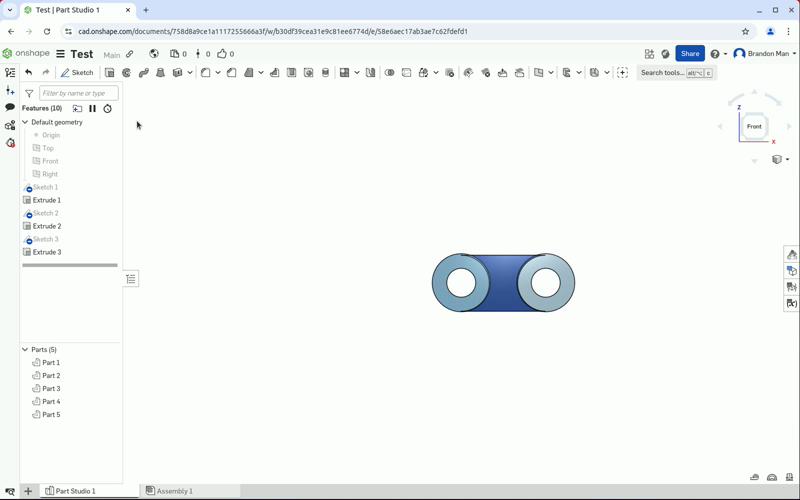
key(shift+h)
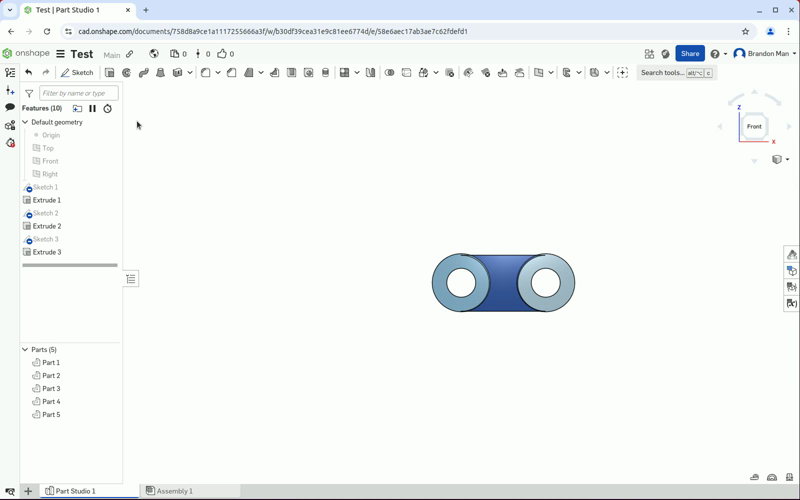
key(shift+h)
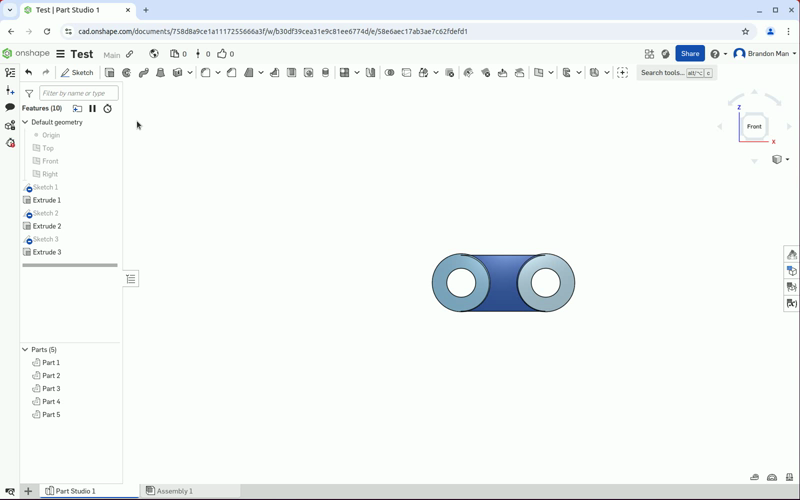
key(shift+7)
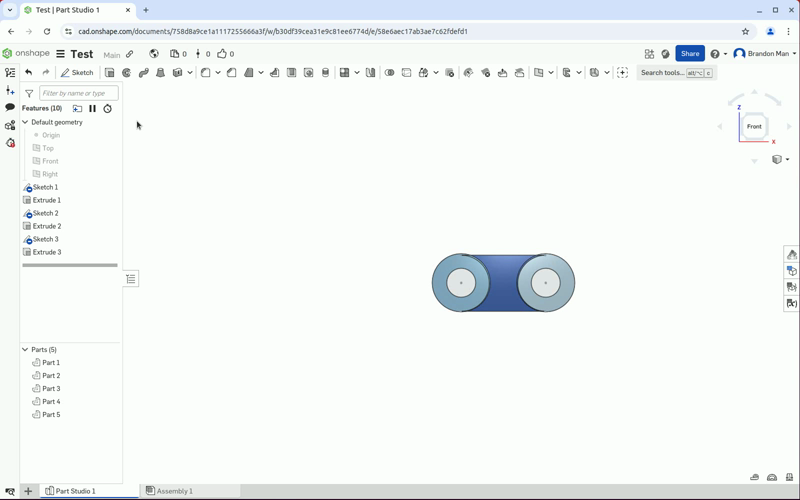
key(left, 2)
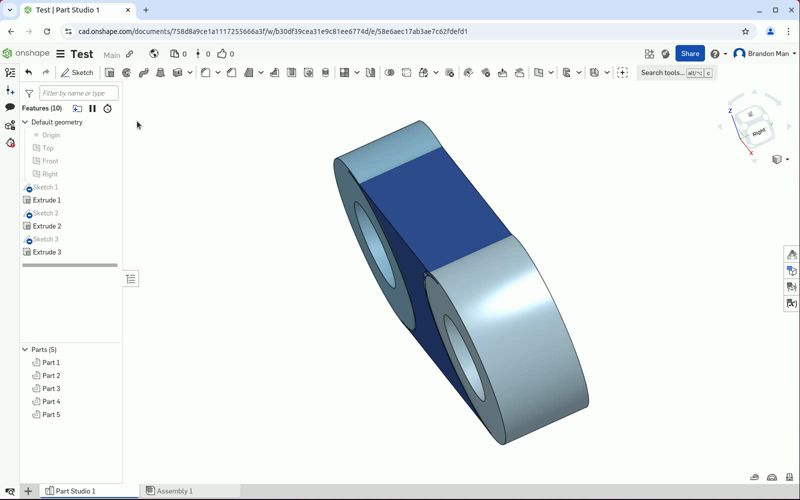
key(down, 2)
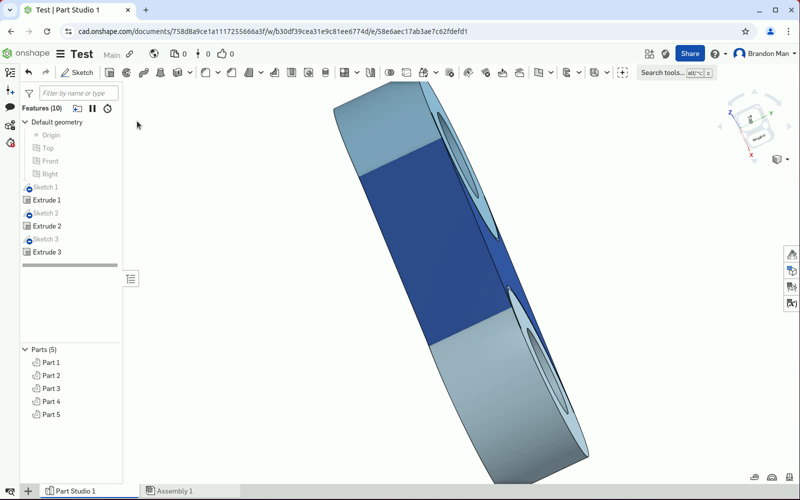
key(up, 2)
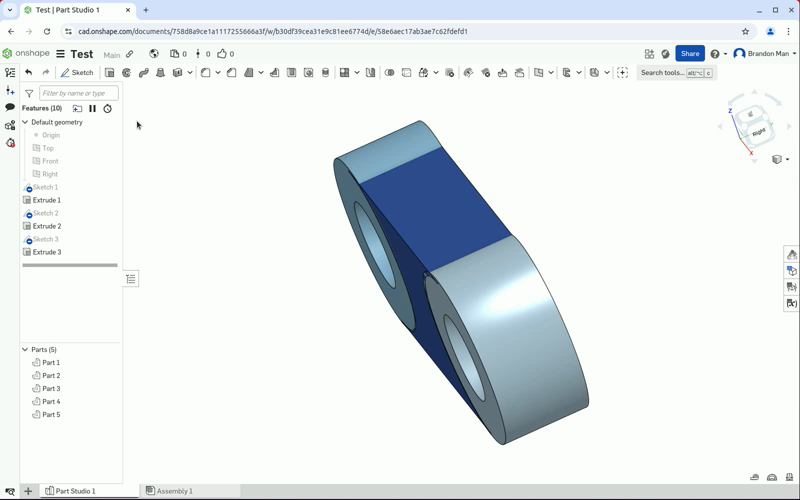
key(right, 2)
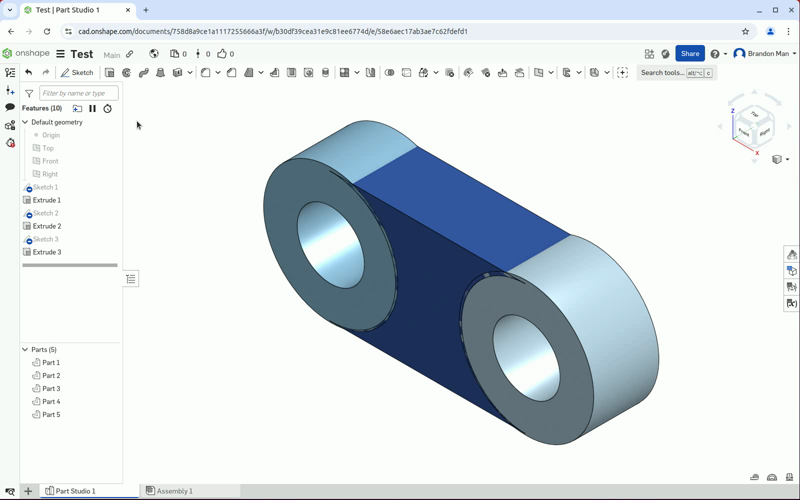
mouse_move(73, 189)
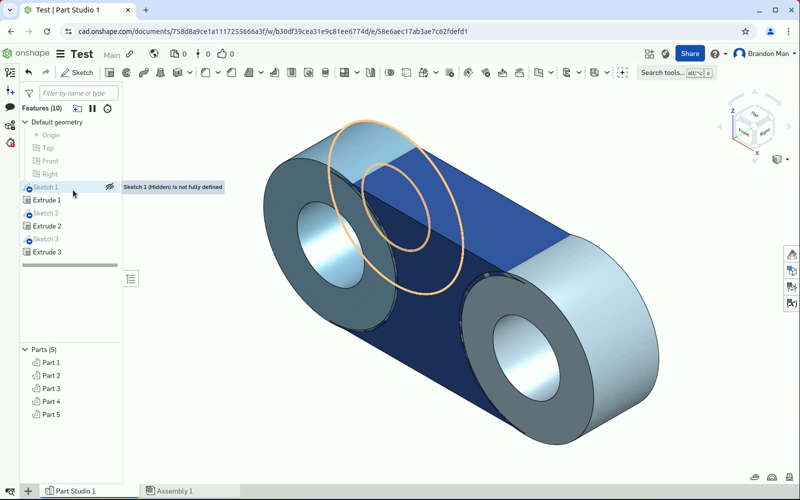
click(73, 189)